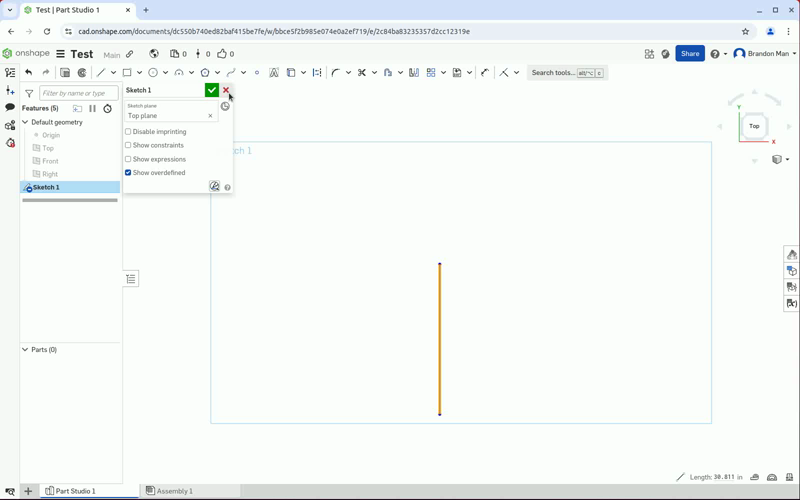
key(shift+h)
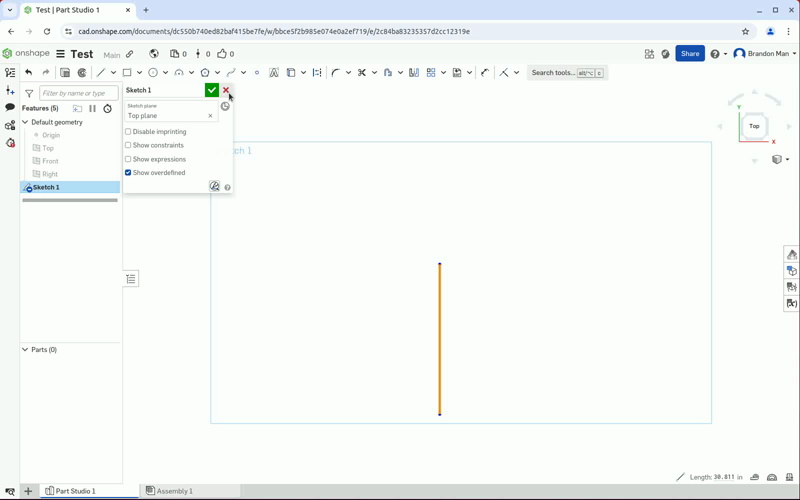
key(shift+s)
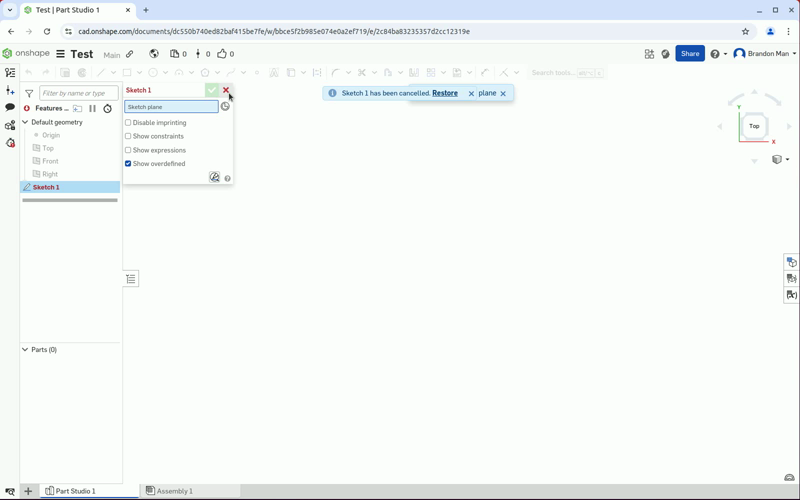
mouse_move(73, 150)
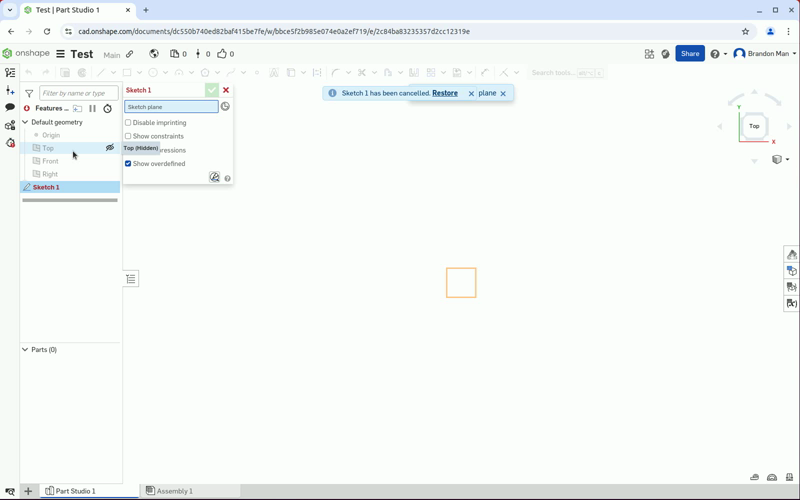
click(73, 150)
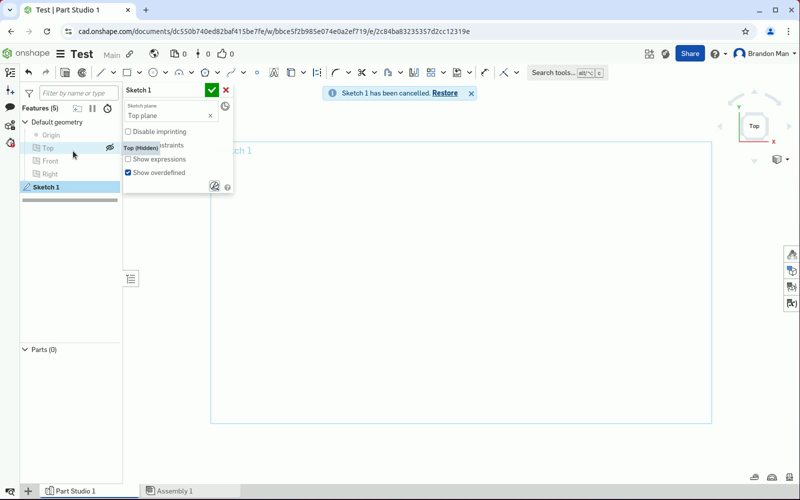
mouse_move(73, 352)
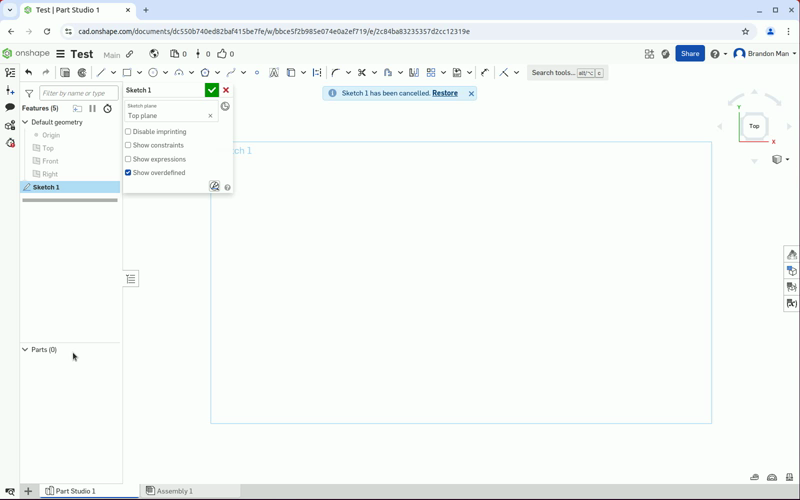
key(y)
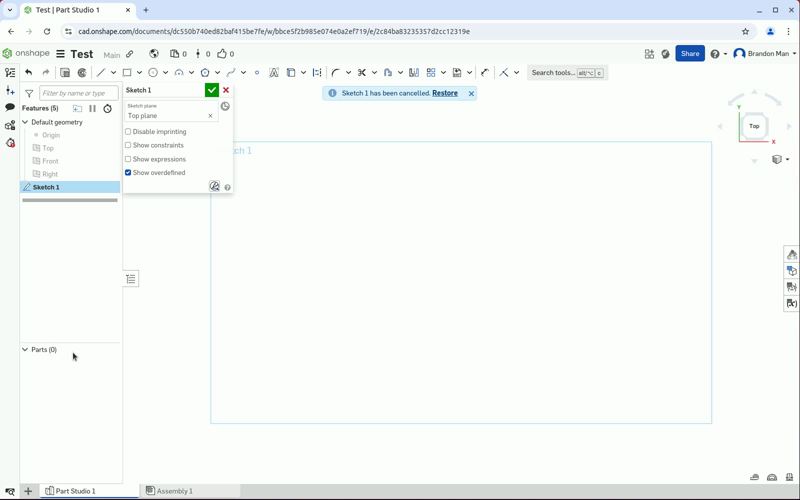
key(l)
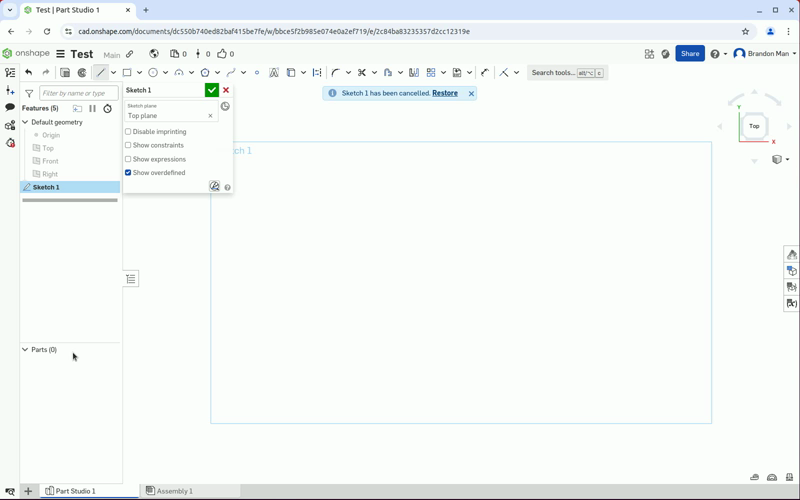
key_down(shift)
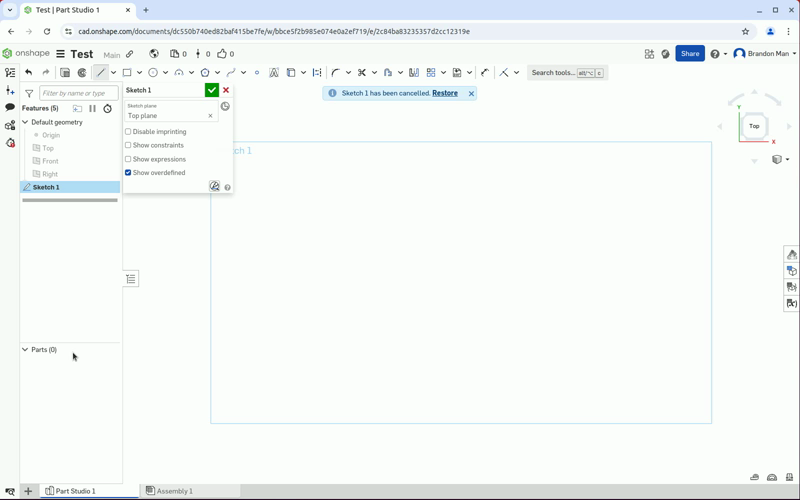
mouse_move(348, 339)
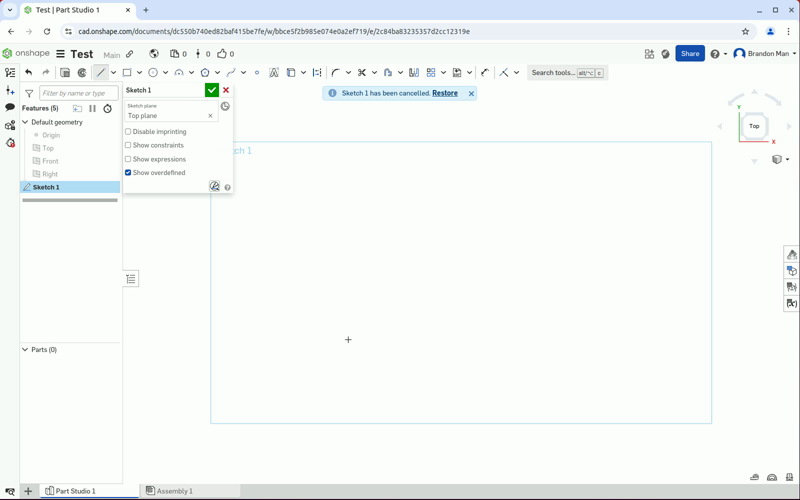
click(348, 339)
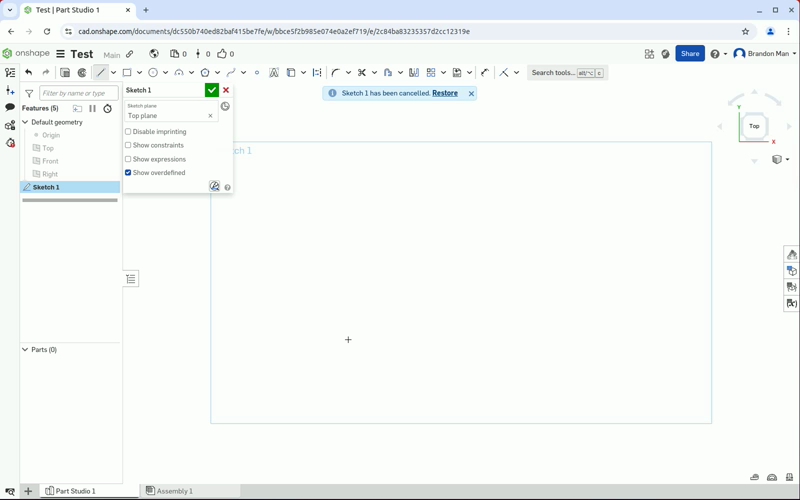
key_up(shift)
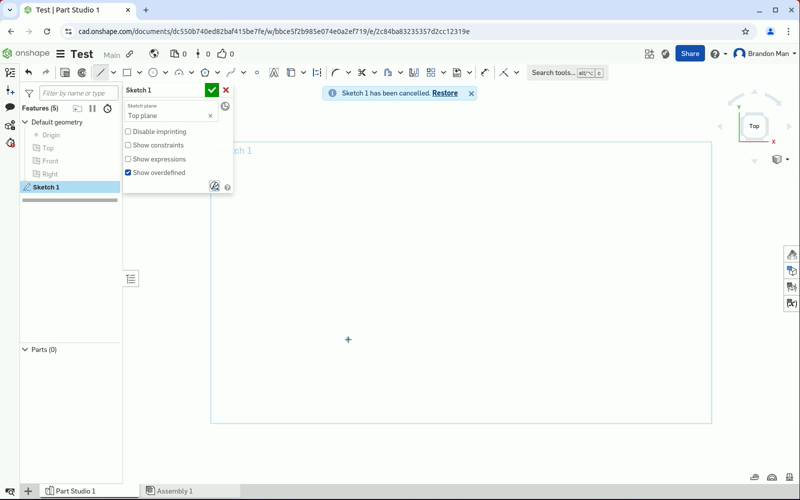
key_down(shift)
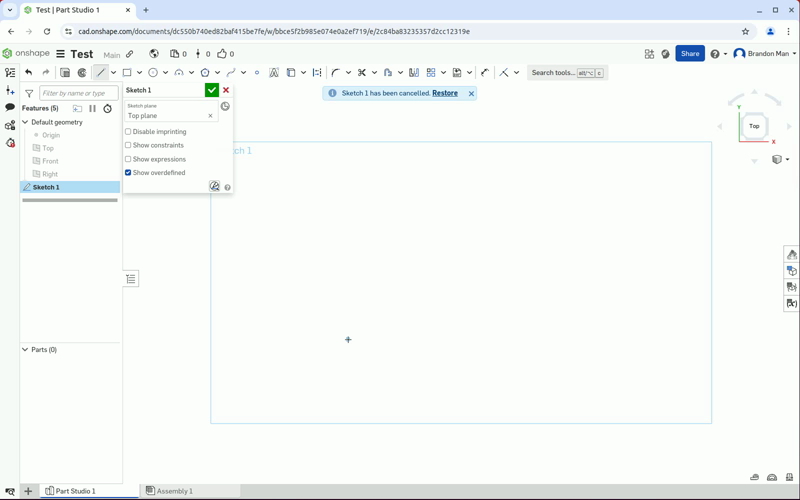
mouse_move(572, 339)
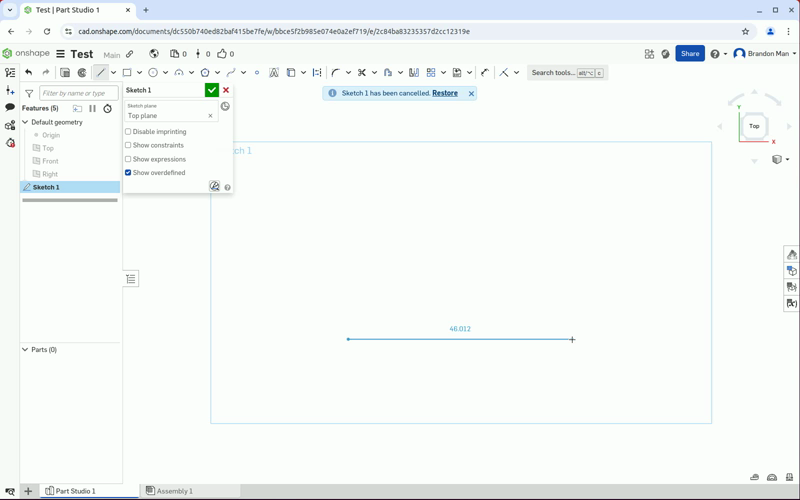
click(572, 339)
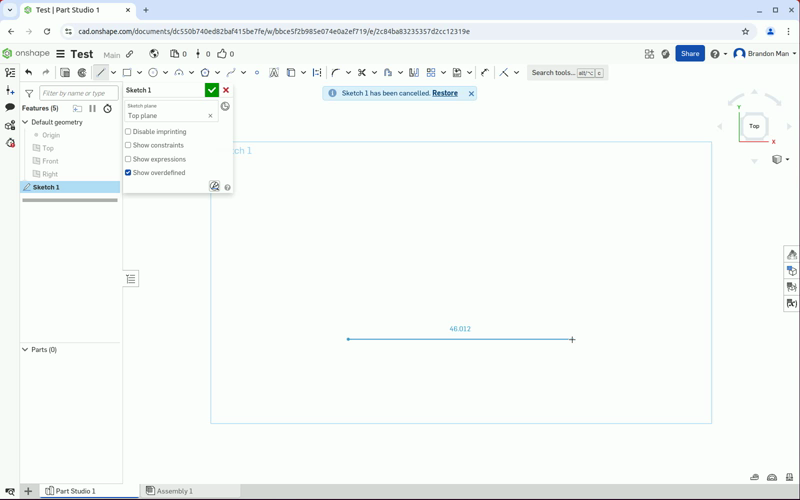
key_up(shift)
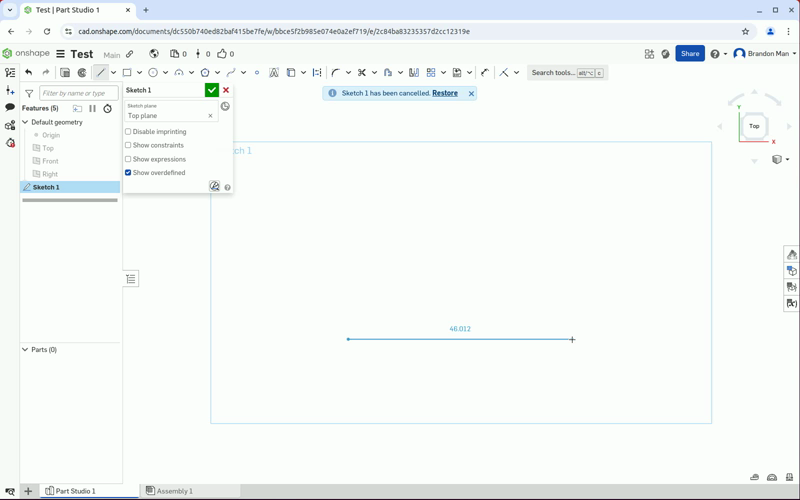
key_down(shift)
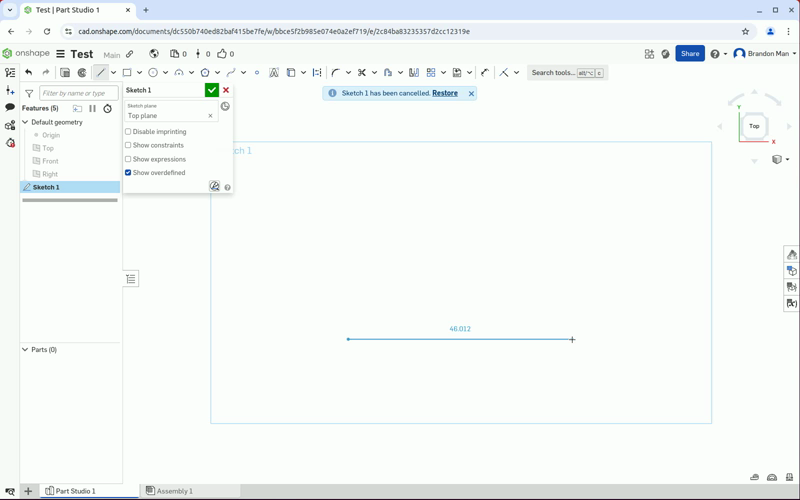
mouse_move(572, 226)
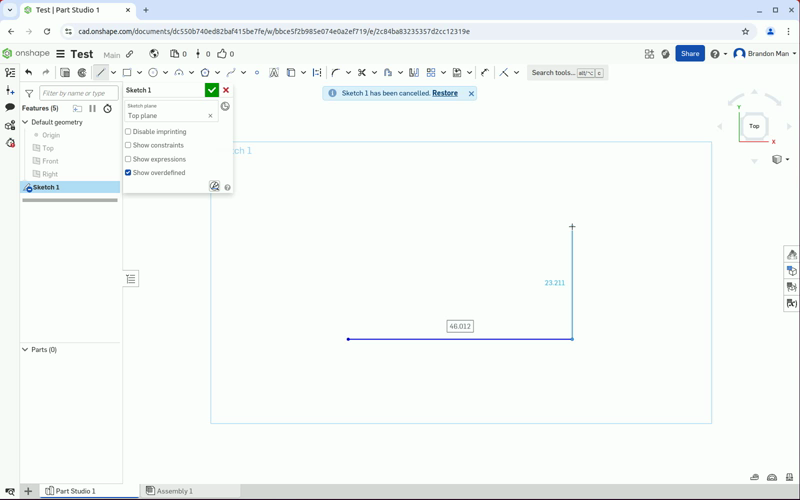
click(572, 226)
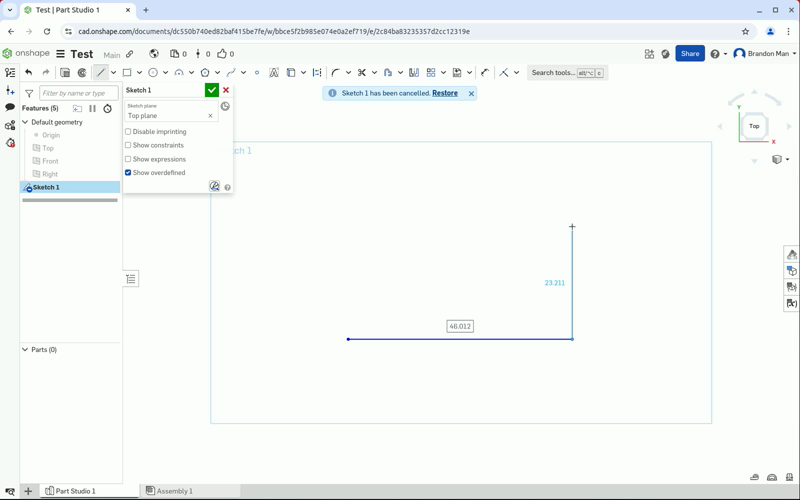
key_up(shift)
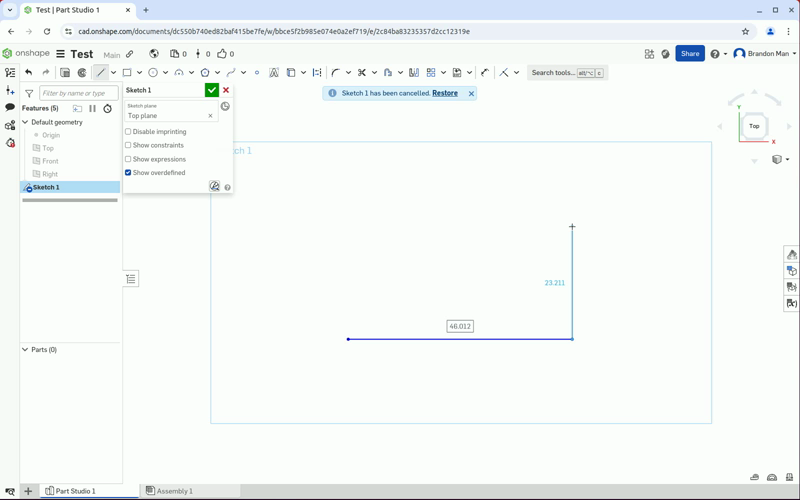
key_down(shift)
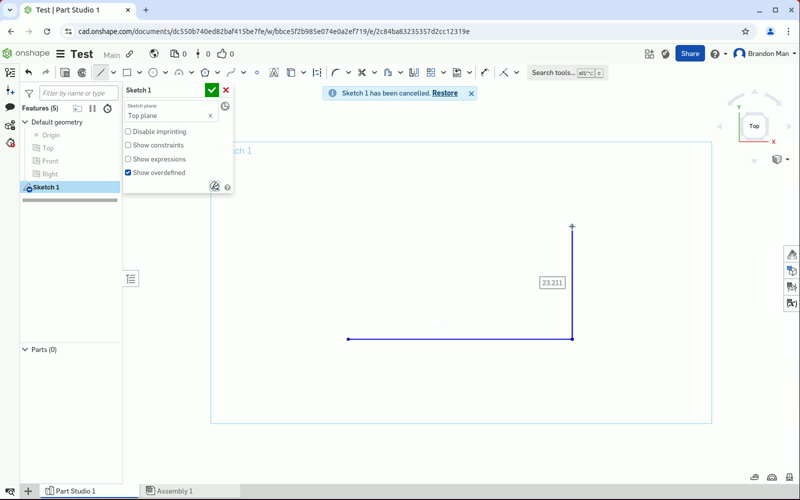
mouse_move(348, 226)
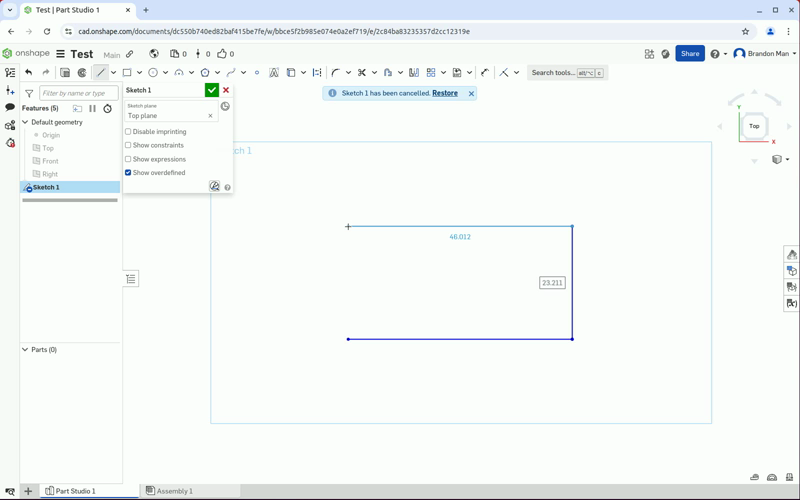
click(348, 226)
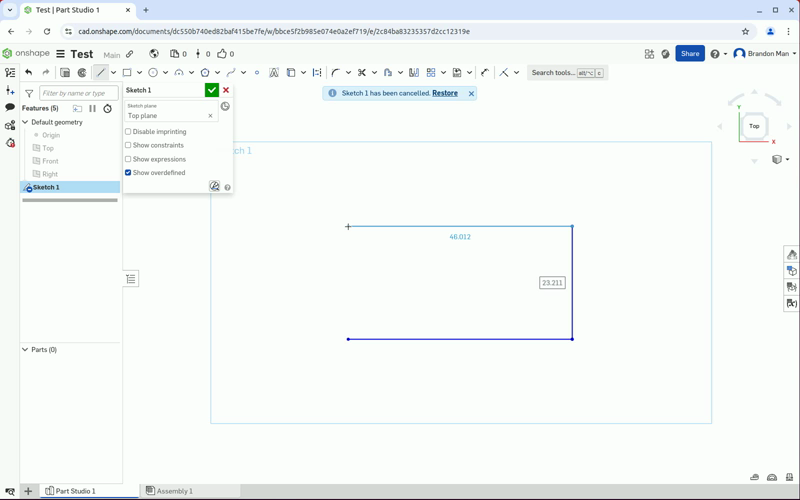
key_up(shift)
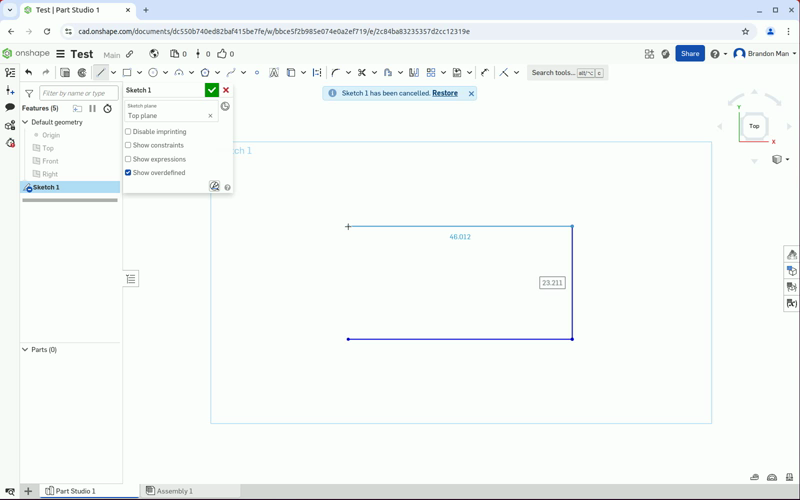
key_down(shift)
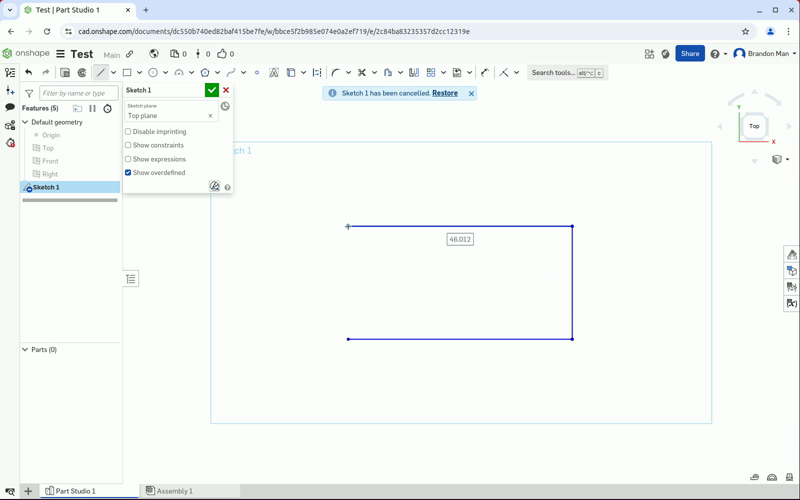
mouse_move(348, 339)
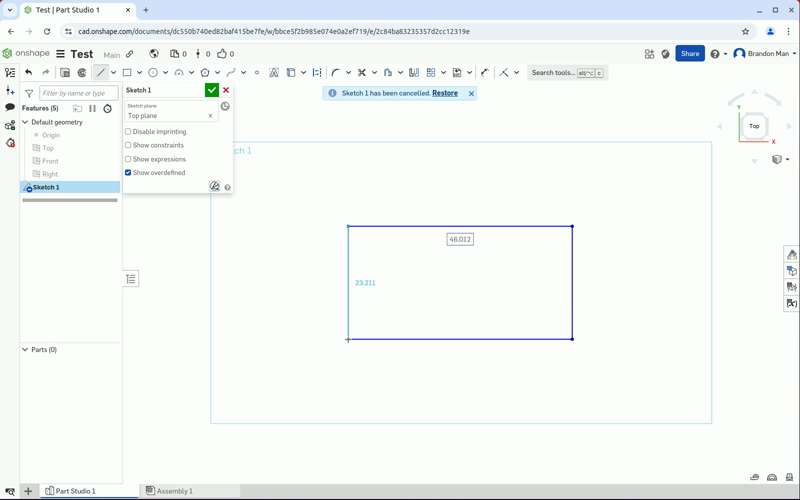
key_up(shift)
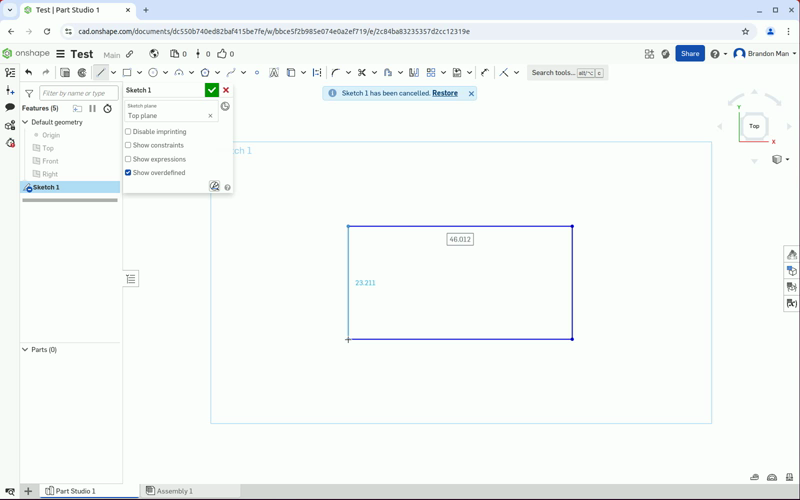
click(348, 339)
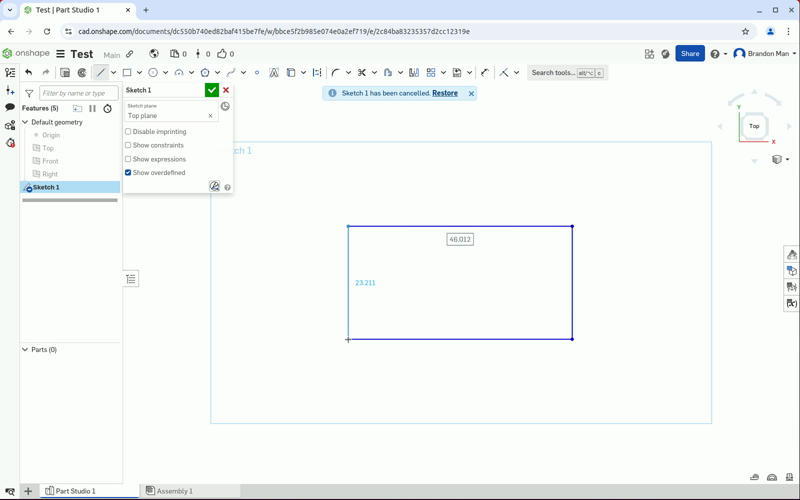
key(esc)
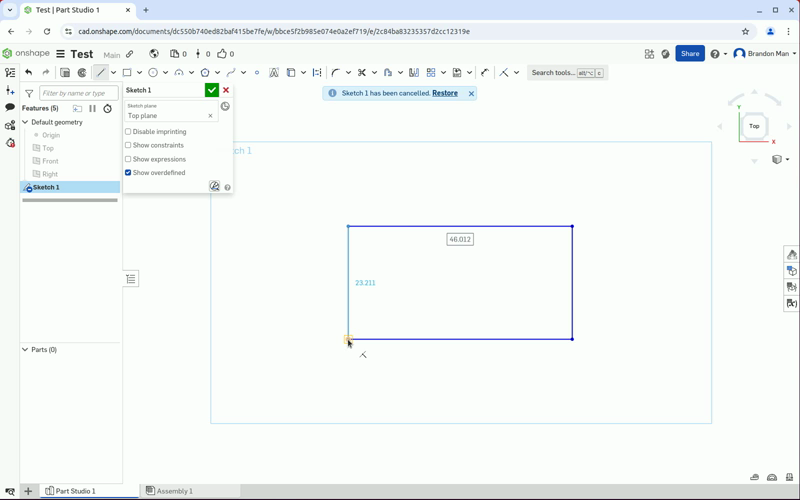
key(c)
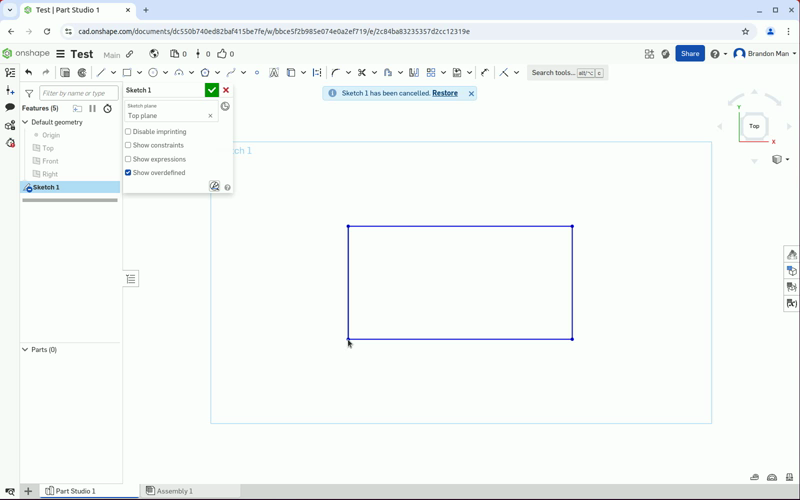
key_down(shift)
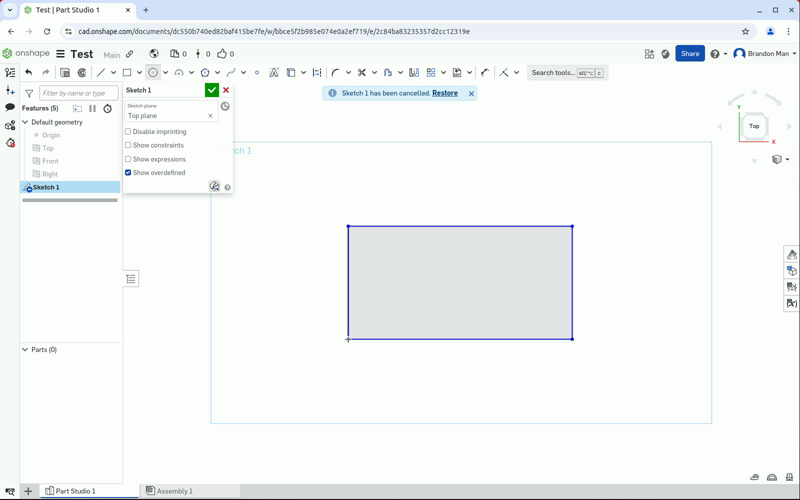
mouse_move(461, 282)
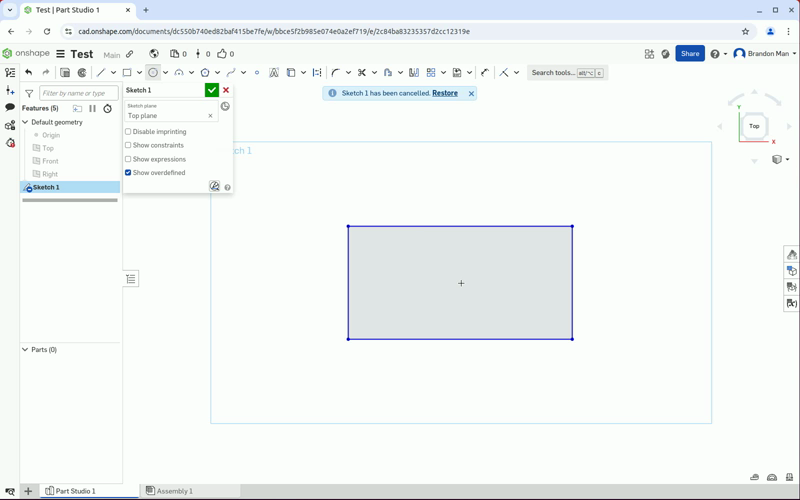
click(461, 282)
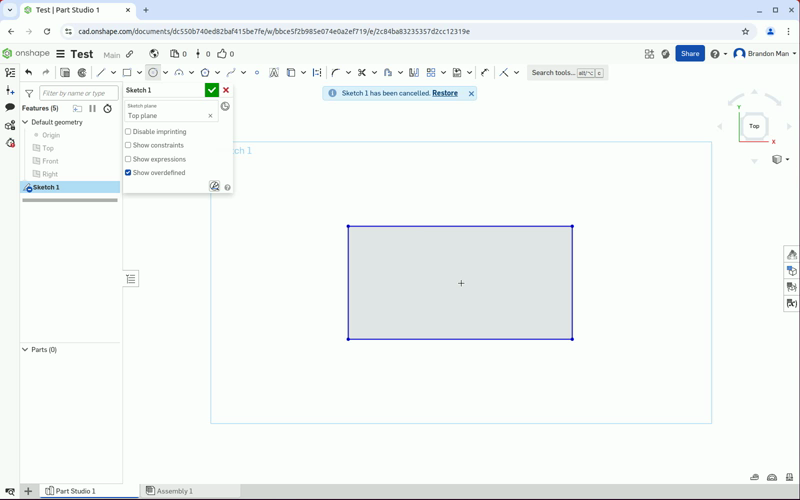
key_up(shift)
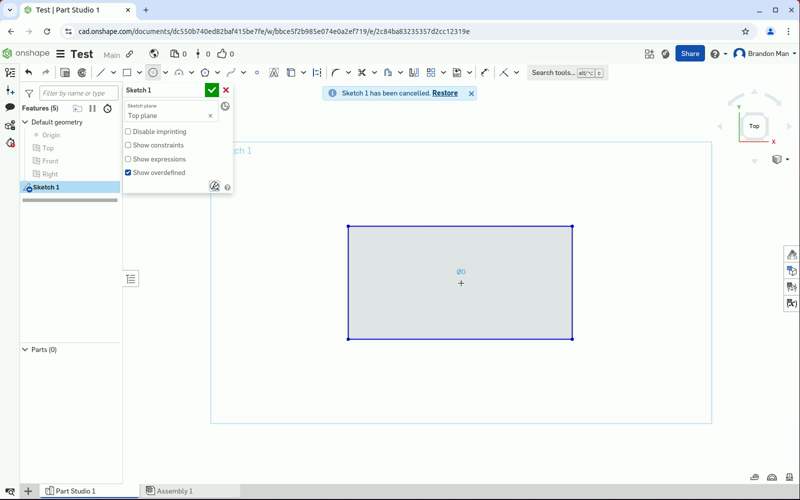
mouse_move(501, 282)
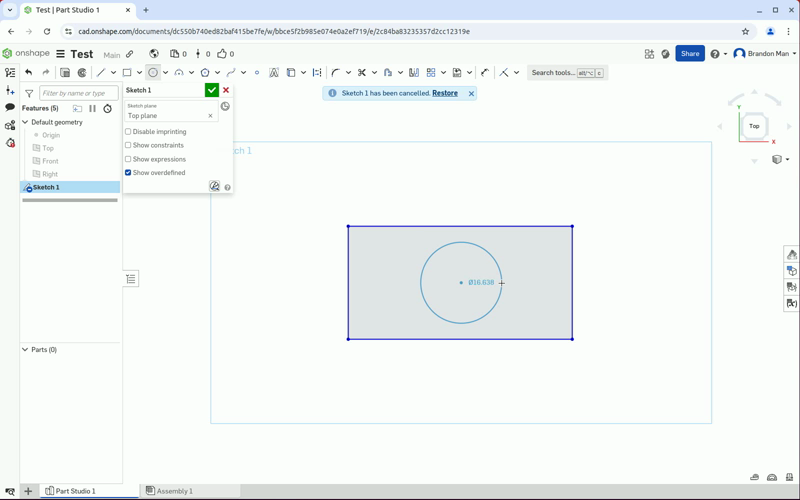
click(501, 282)
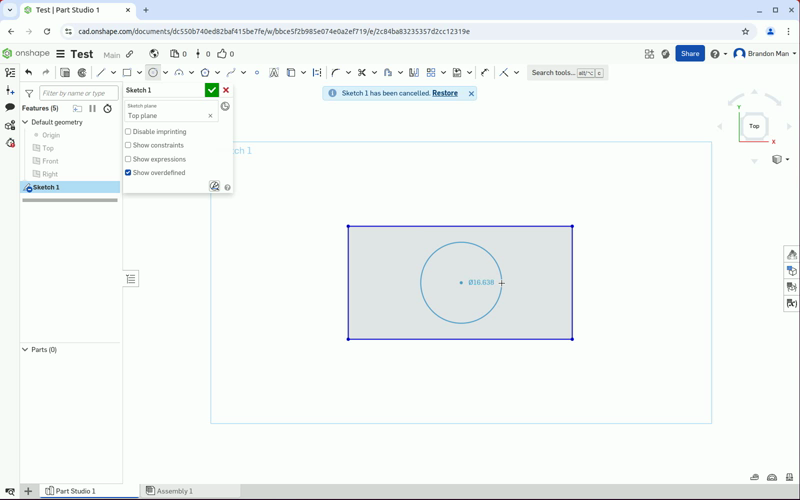
key(esc)
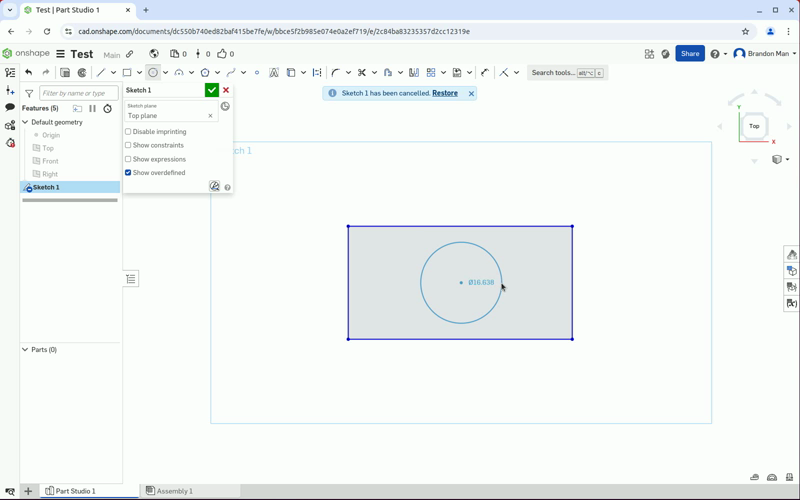
mouse_move(404, 255)
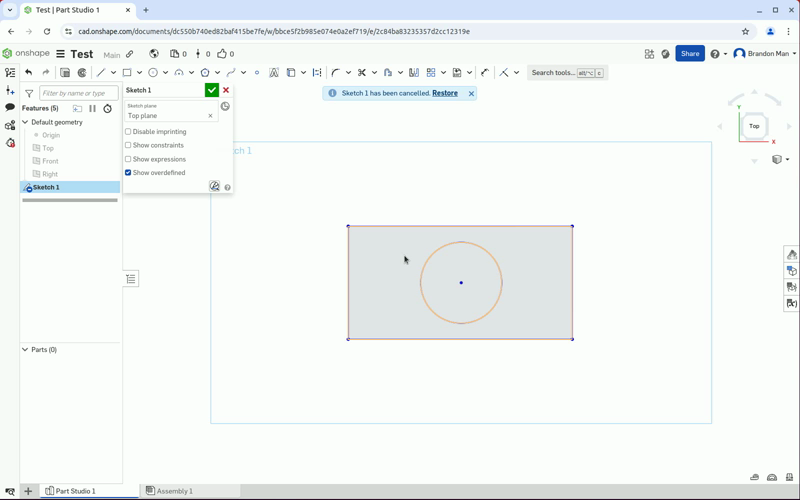
click(404, 255)
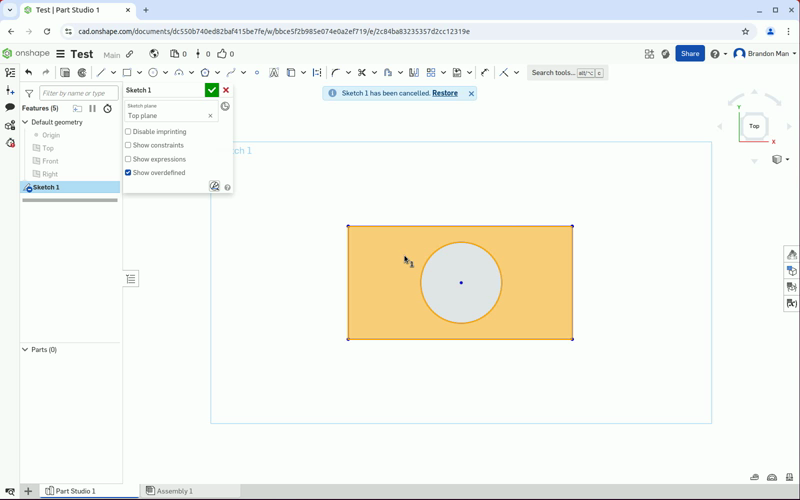
mouse_move(73, 352)
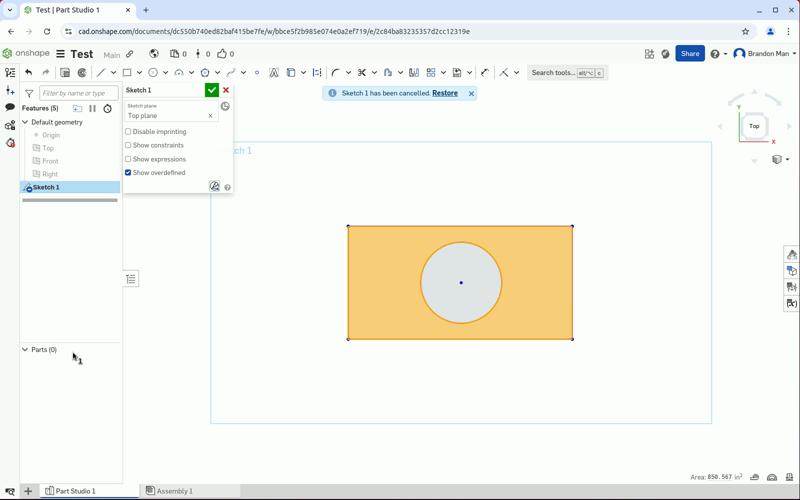
key(shift+y)
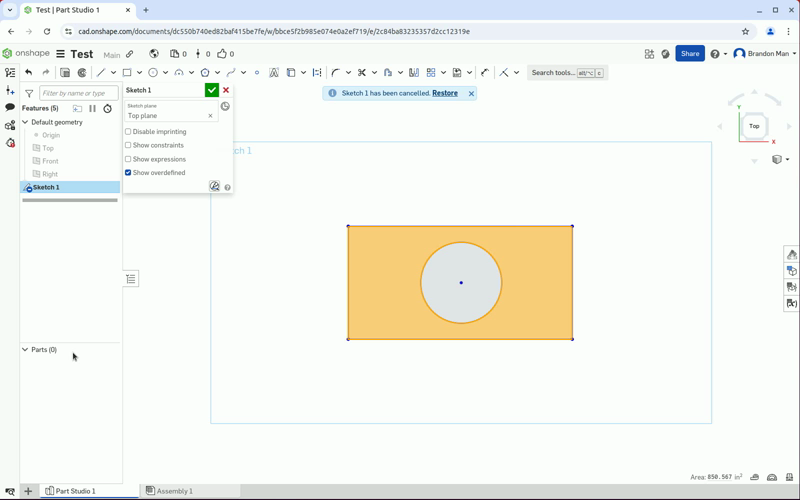
key(shift+e)
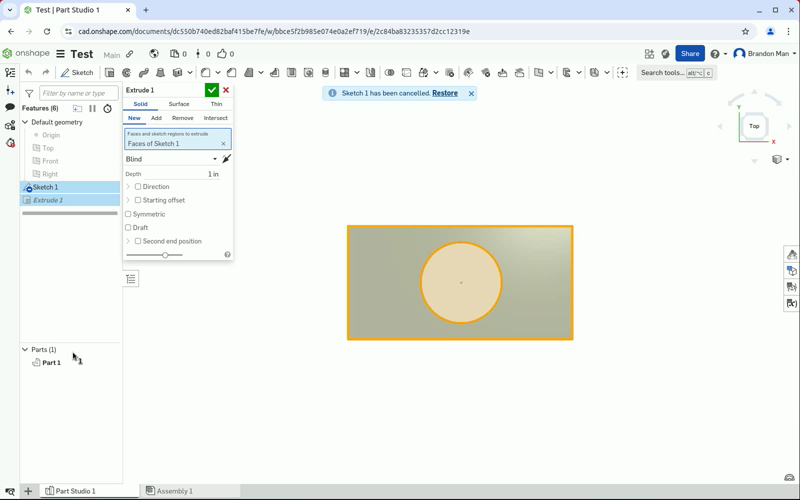
mouse_move(143, 106)
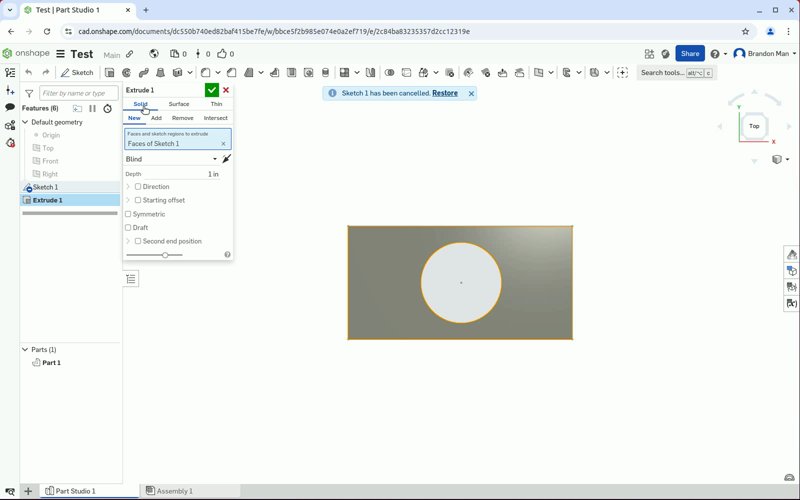
click(143, 106)
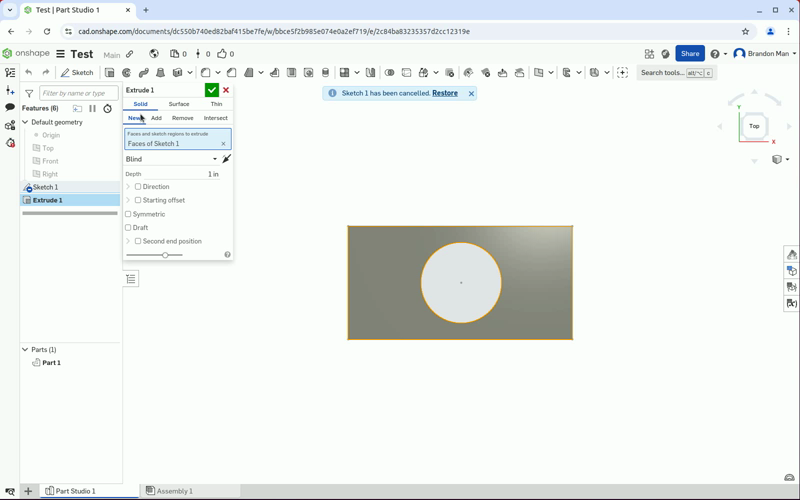
mouse_move(137, 120)
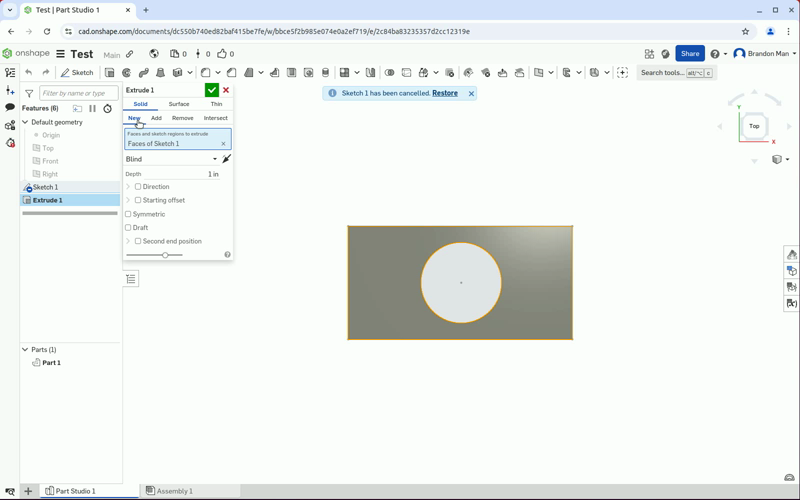
click(137, 120)
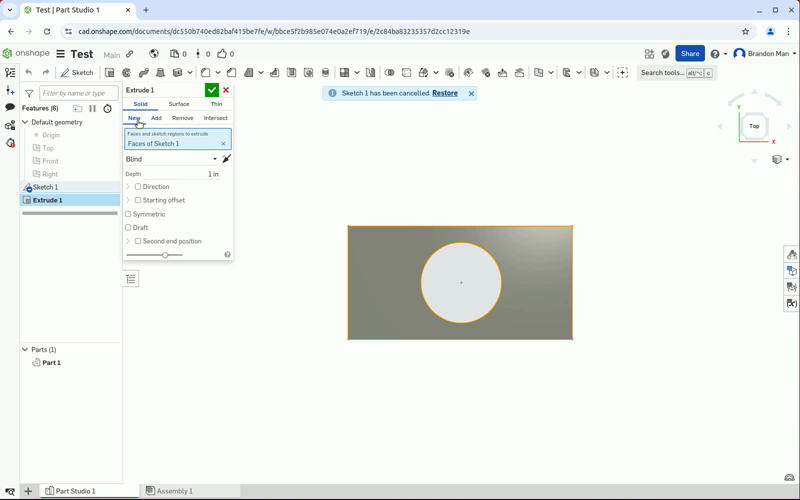
key(tab, 4)
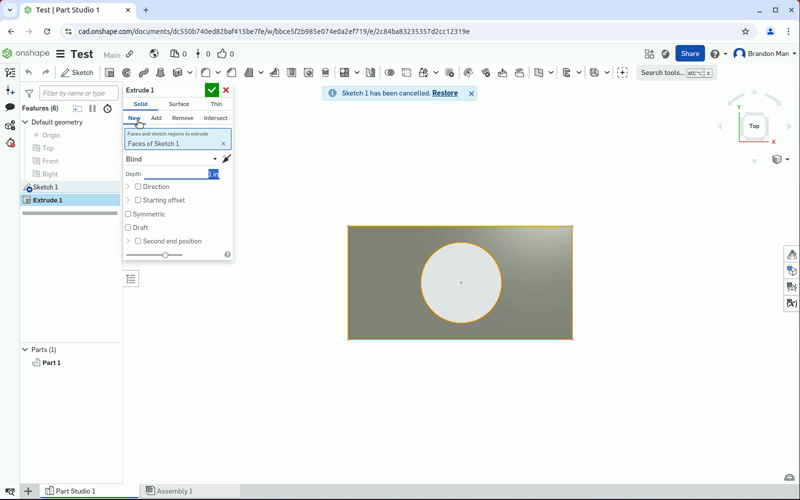
text(5.777)
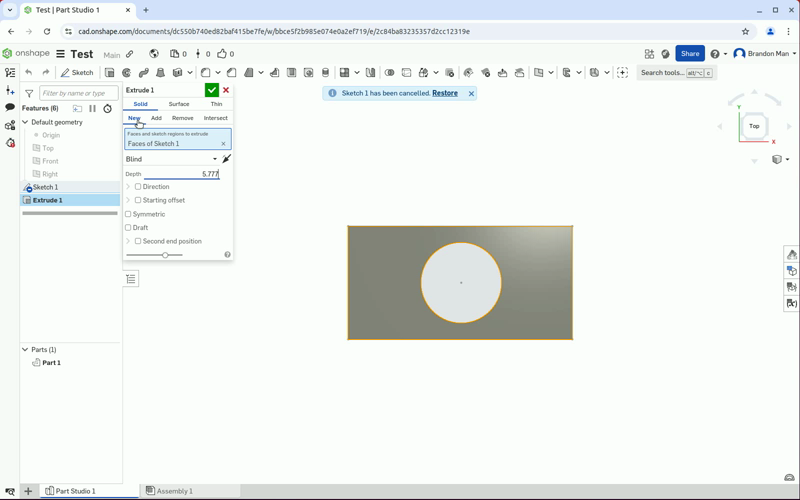
key(enter)
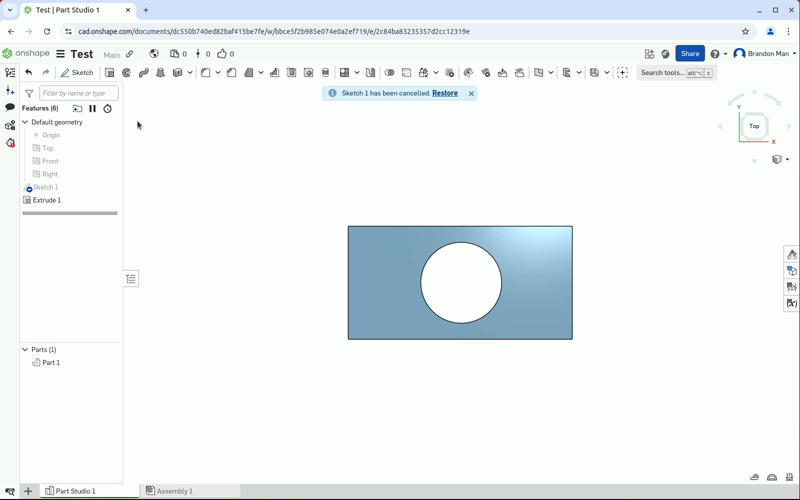
key(shift+h)
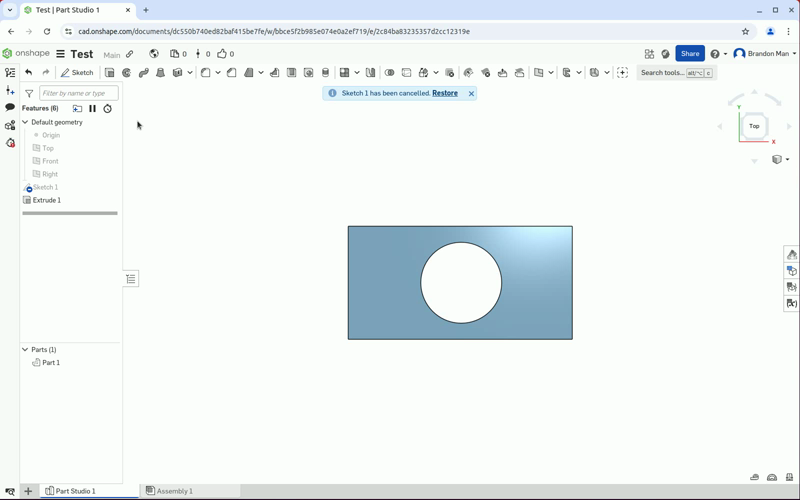
key(shift+h)
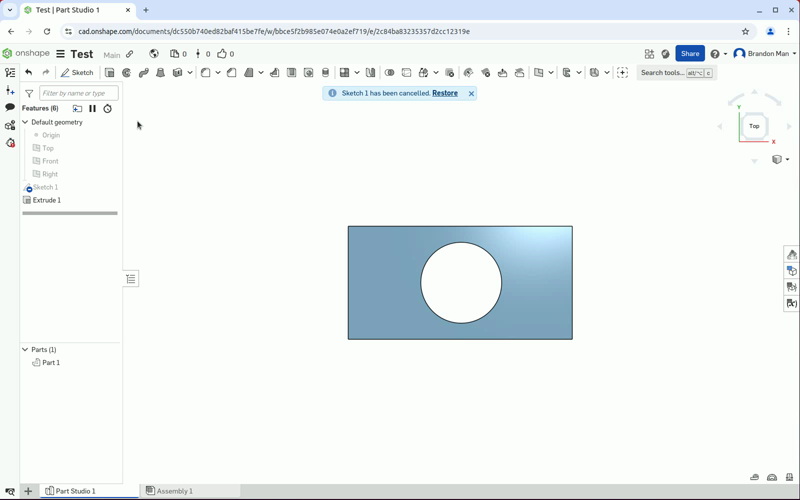
mouse_move(73, 189)
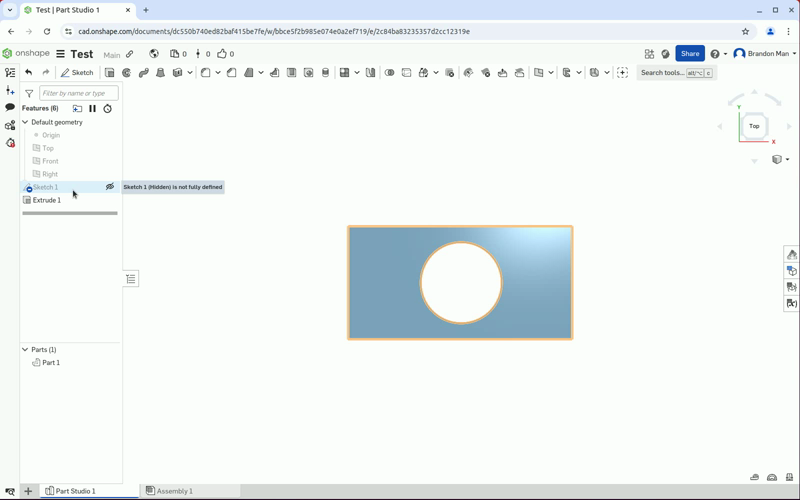
click(73, 189)
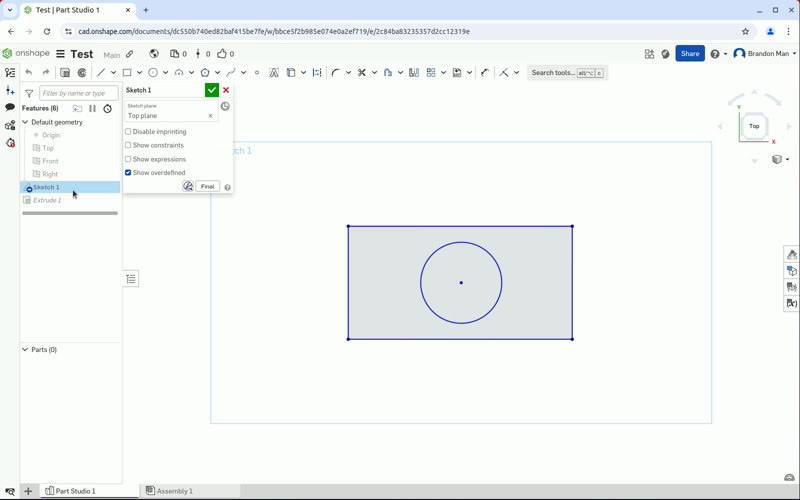
mouse_move(229, 92)
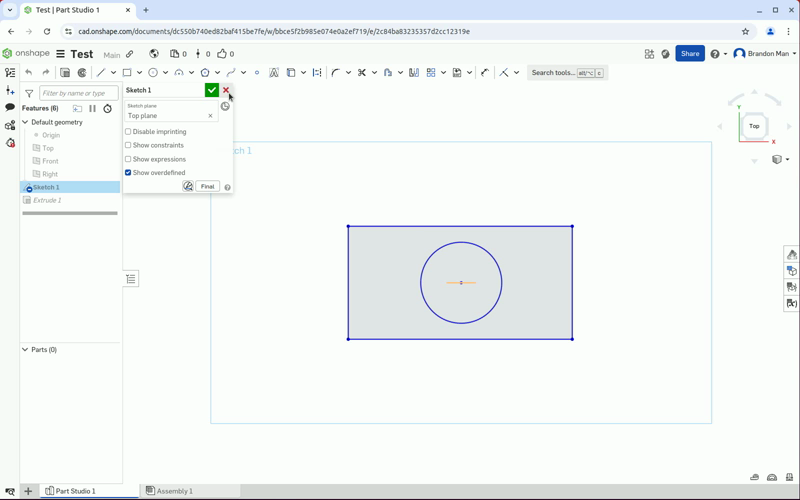
click(229, 92)
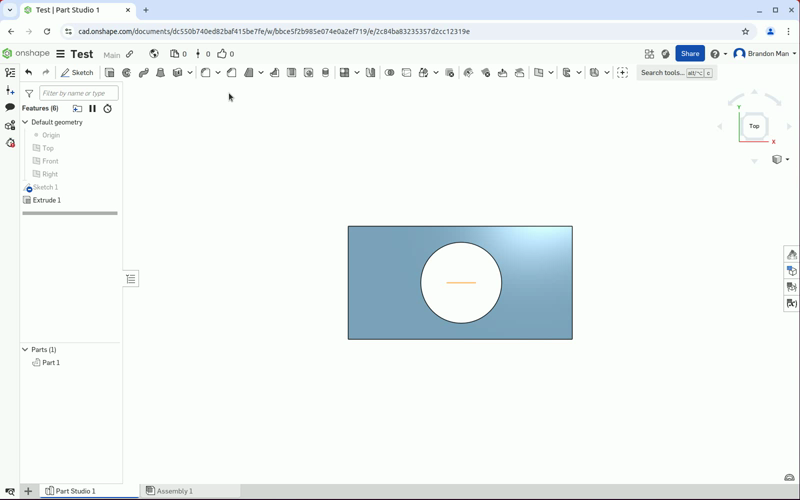
mouse_move(541, 75)
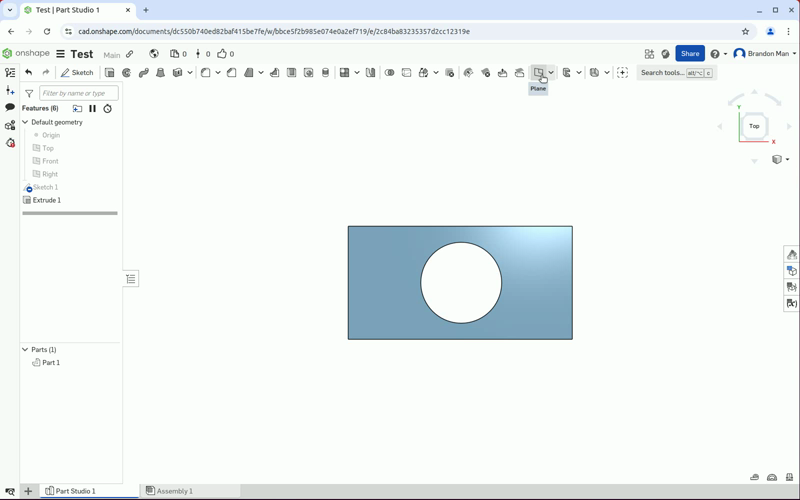
click(541, 75)
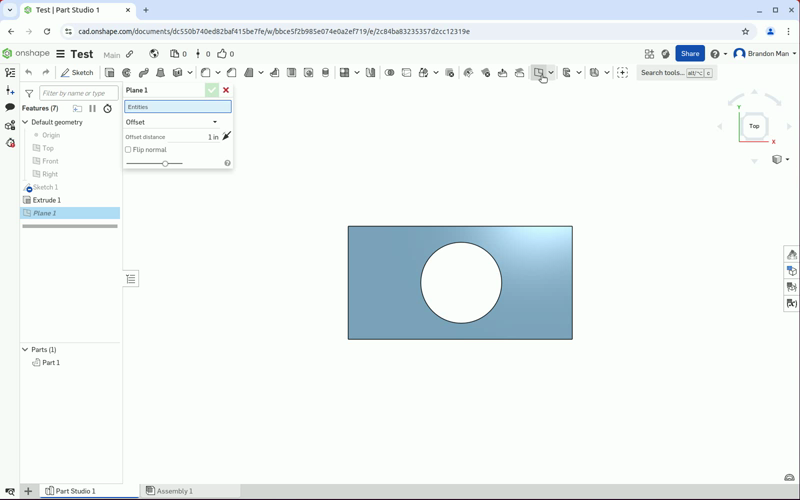
mouse_move(73, 150)
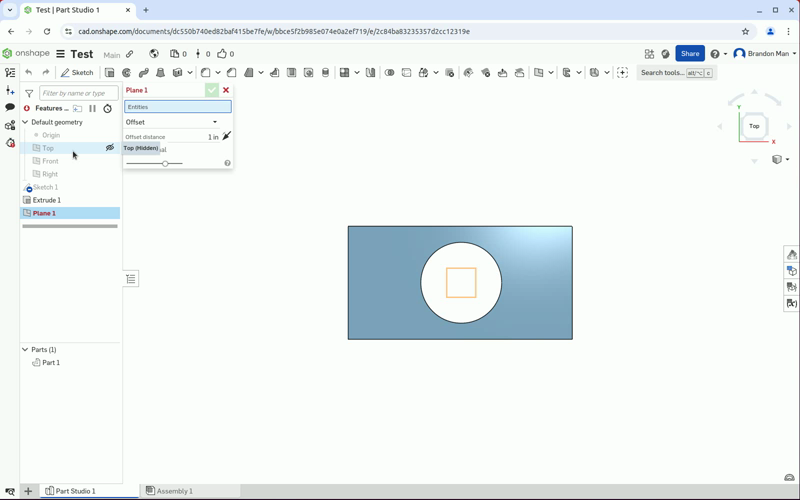
click(73, 150)
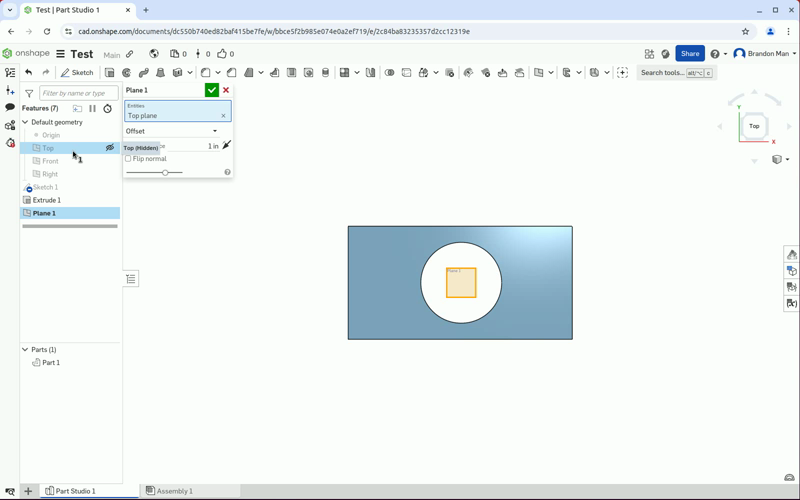
key(tab, 2)
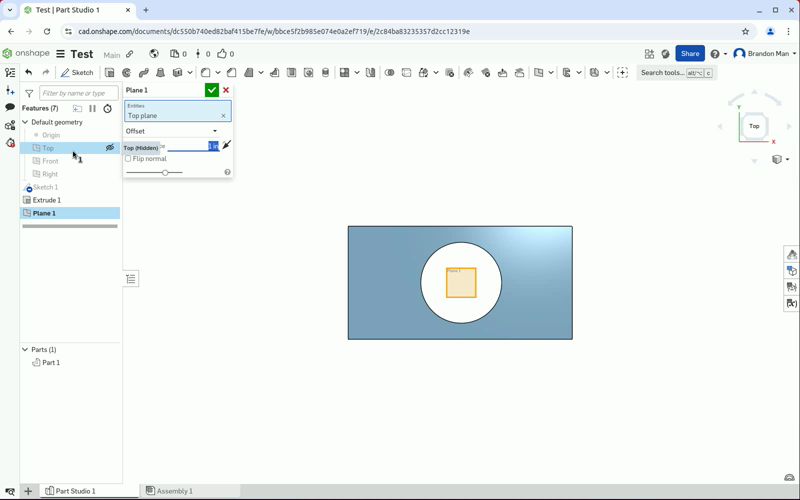
text(5.792)
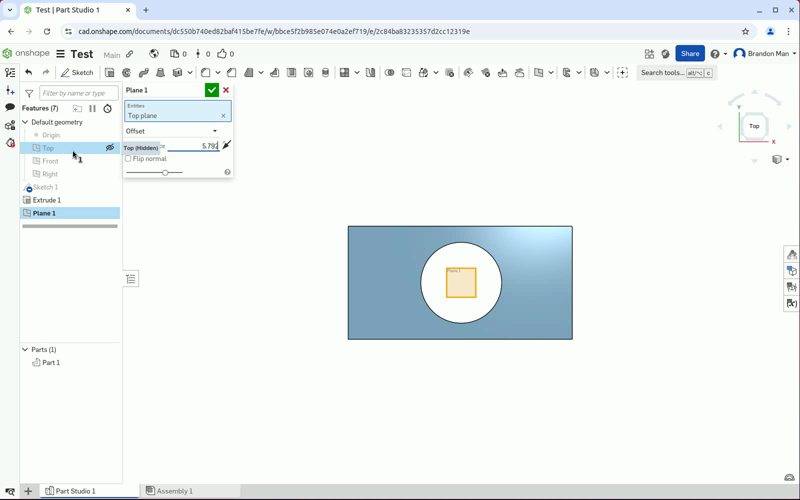
key(enter, 2)
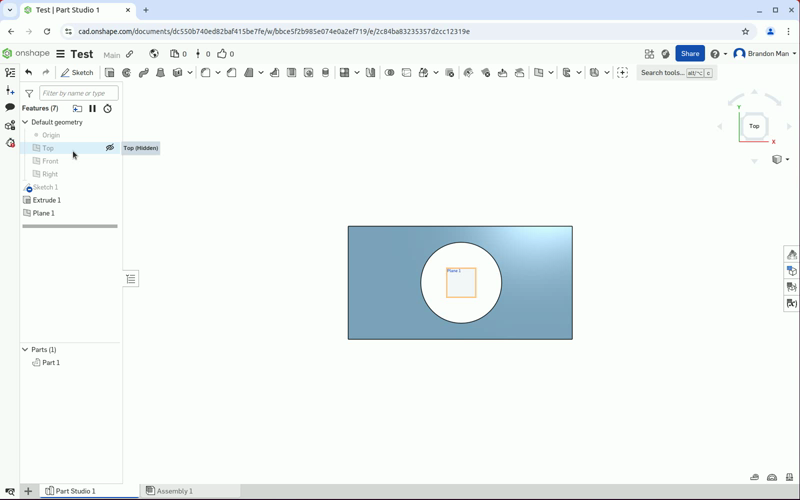
key(shift+s)
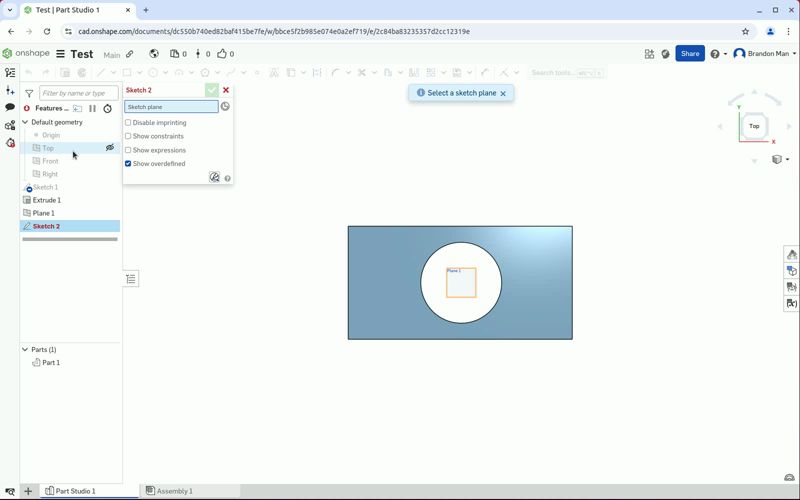
mouse_move(73, 215)
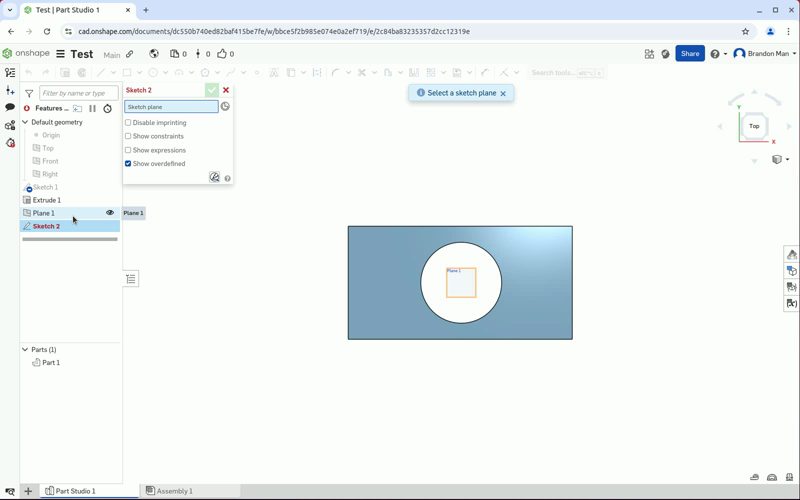
click(73, 215)
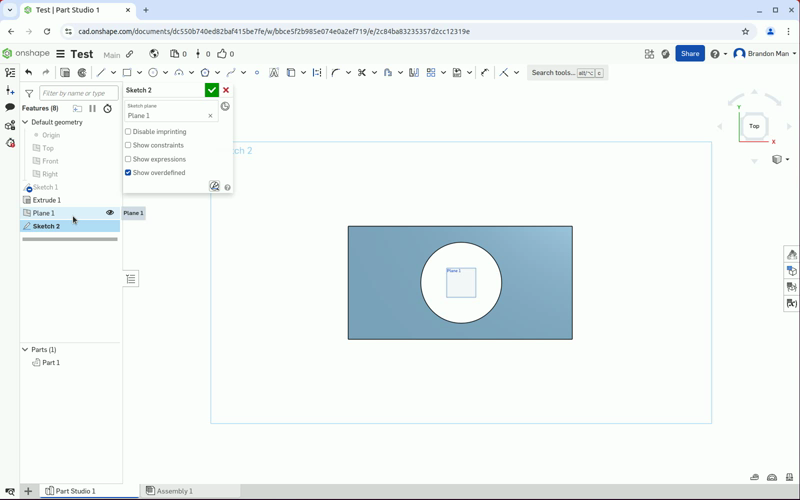
mouse_move(73, 352)
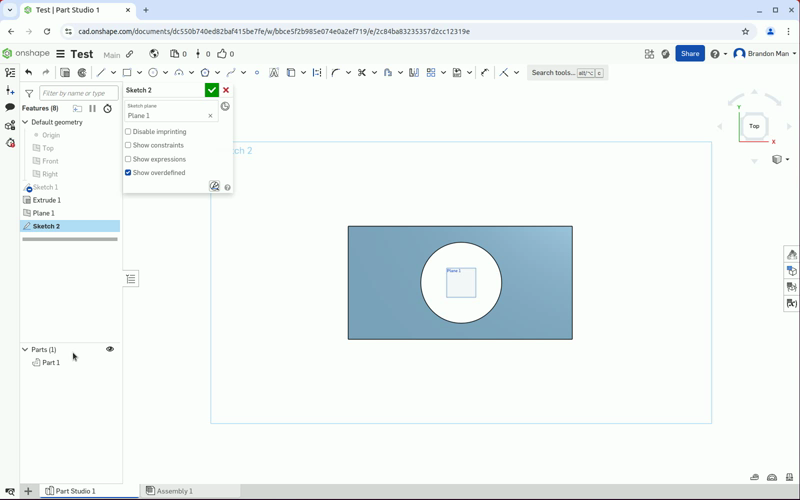
key(y)
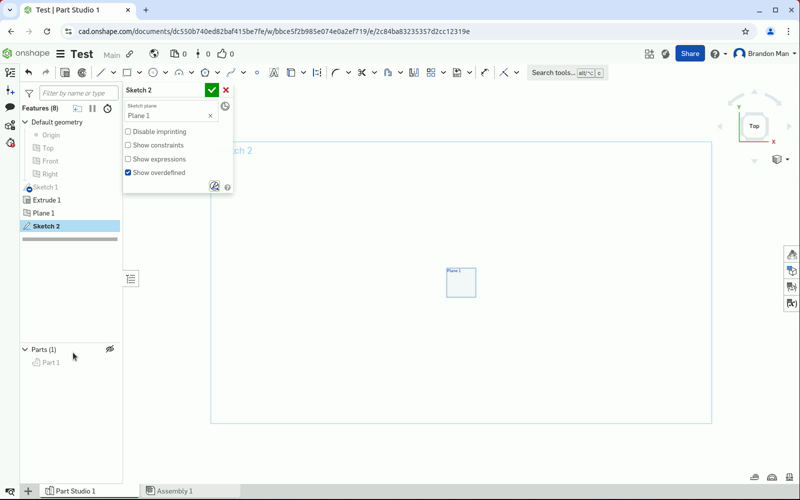
key(l)
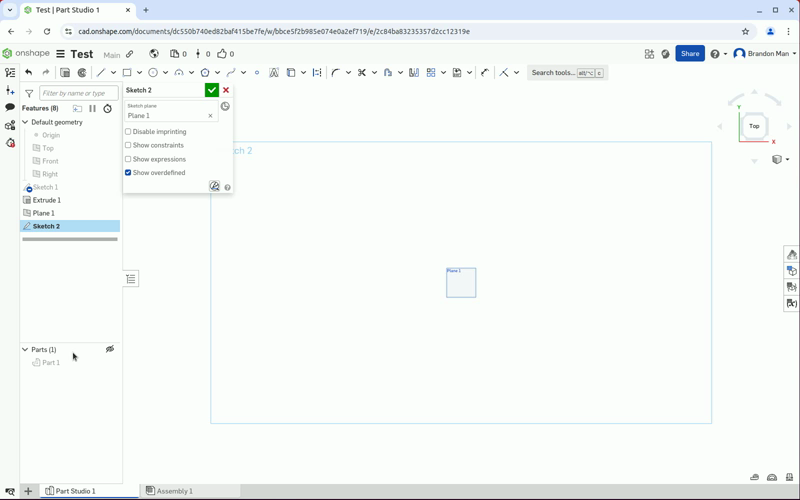
key_down(shift)
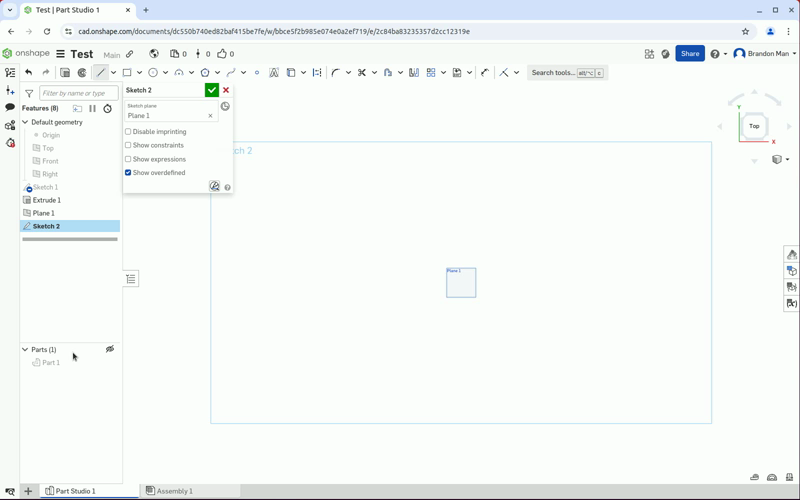
mouse_move(368, 339)
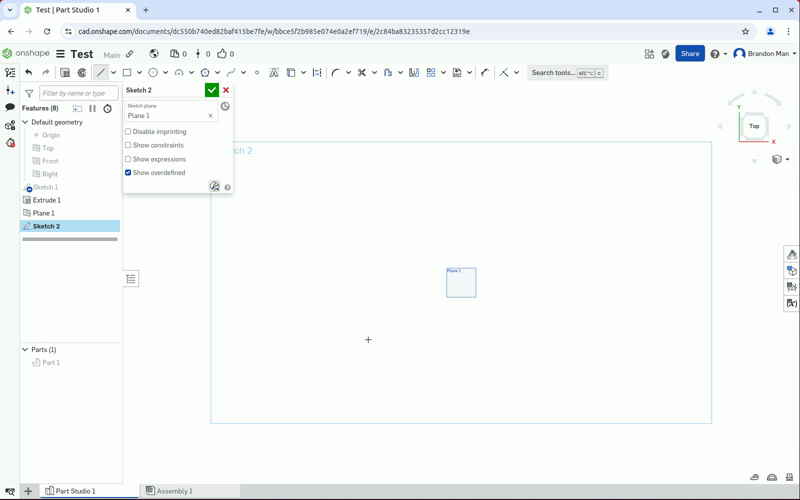
click(368, 339)
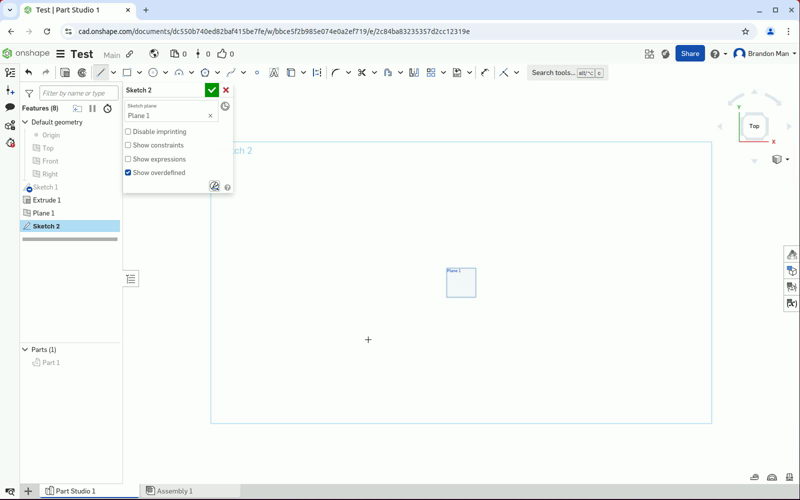
key_up(shift)
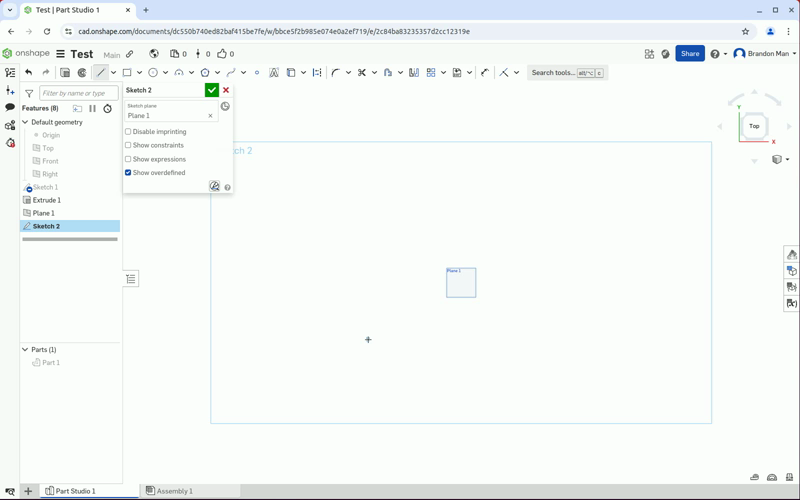
key_down(shift)
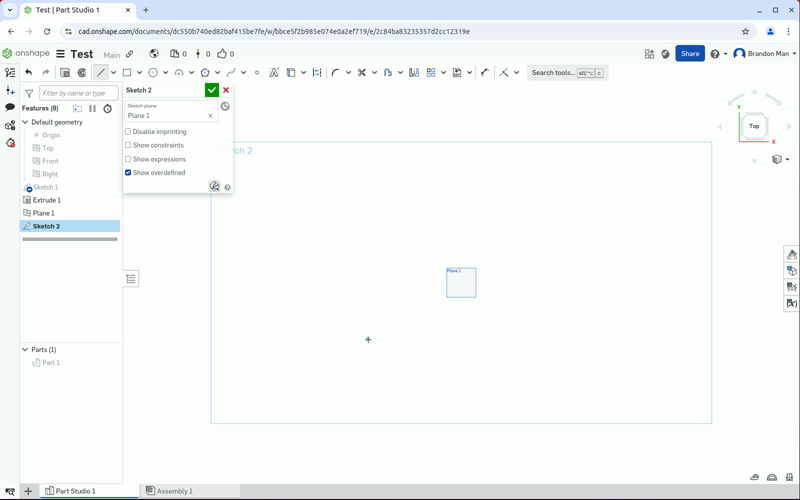
mouse_move(398, 339)
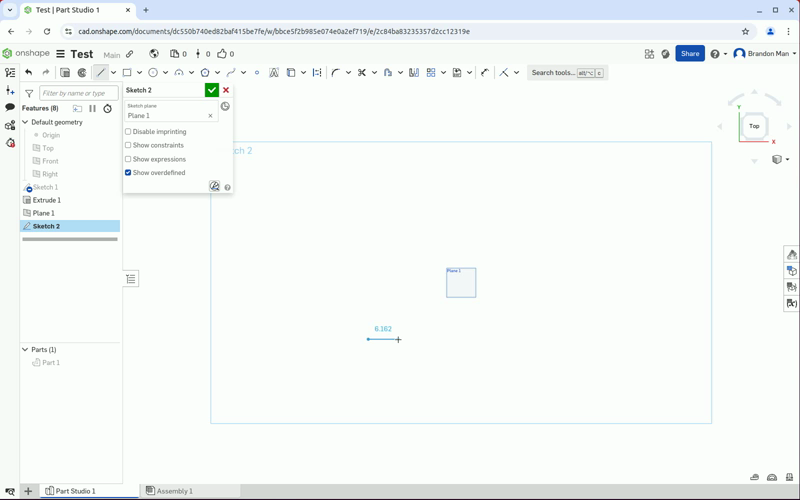
mouse_move(378, 339)
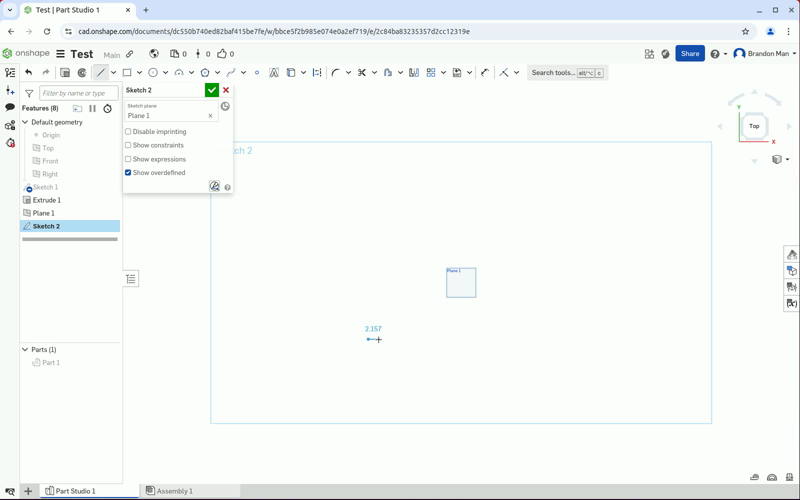
click(378, 339)
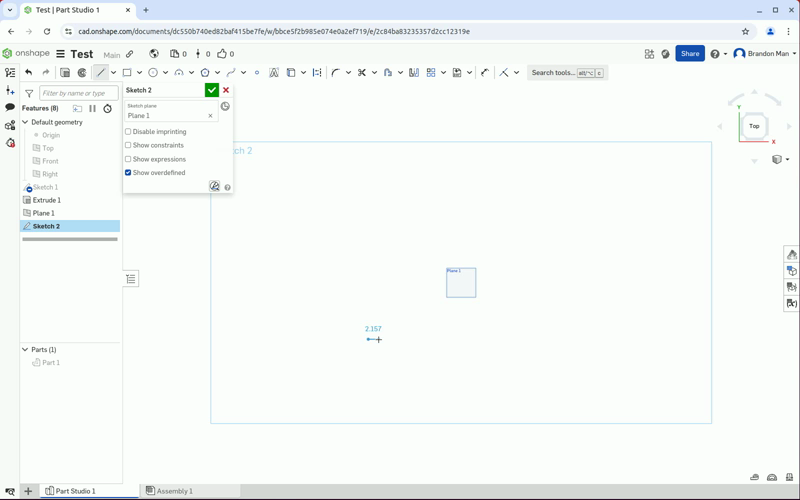
key_up(shift)
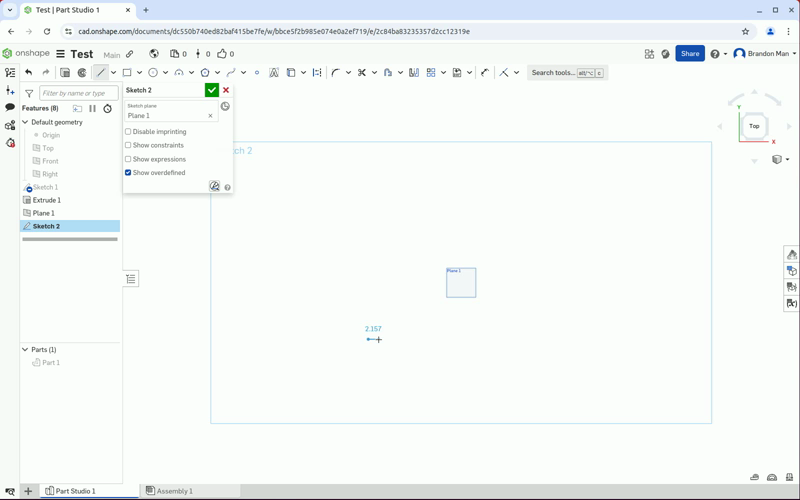
key_down(shift)
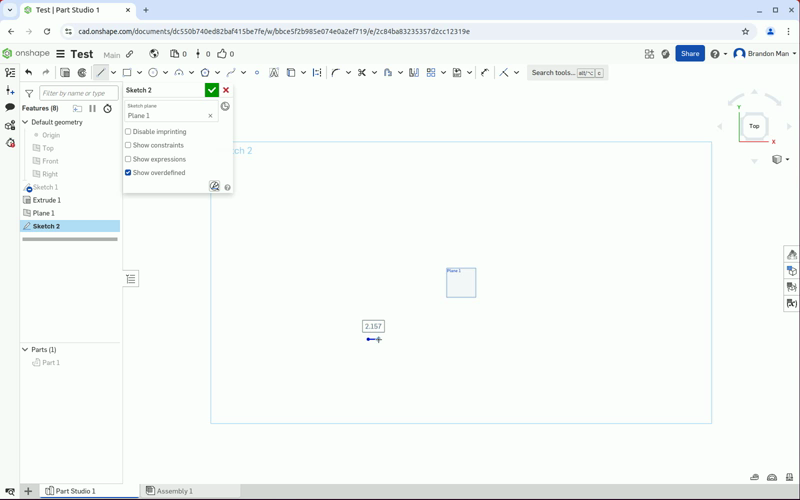
mouse_move(378, 226)
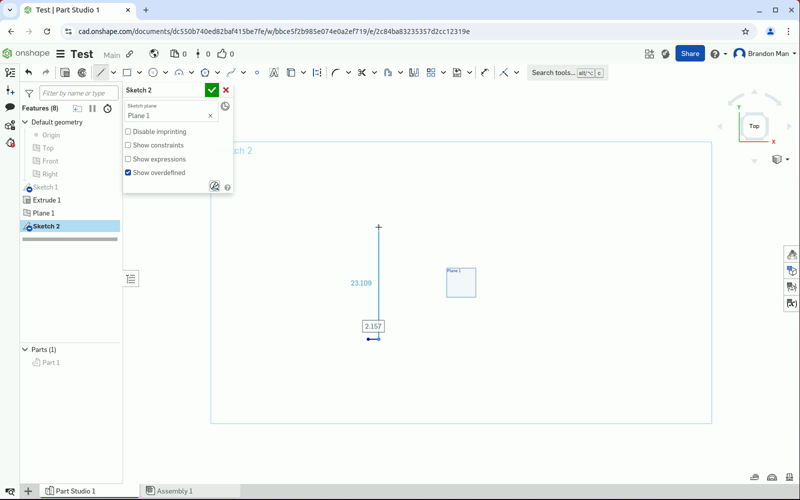
click(378, 226)
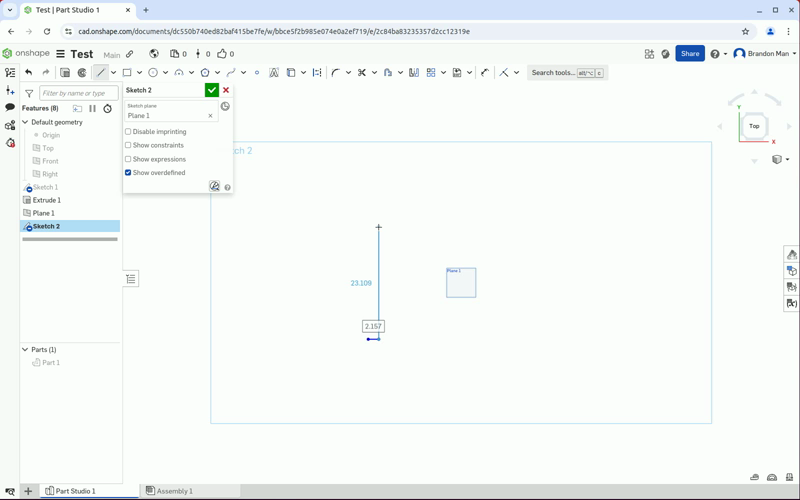
key_up(shift)
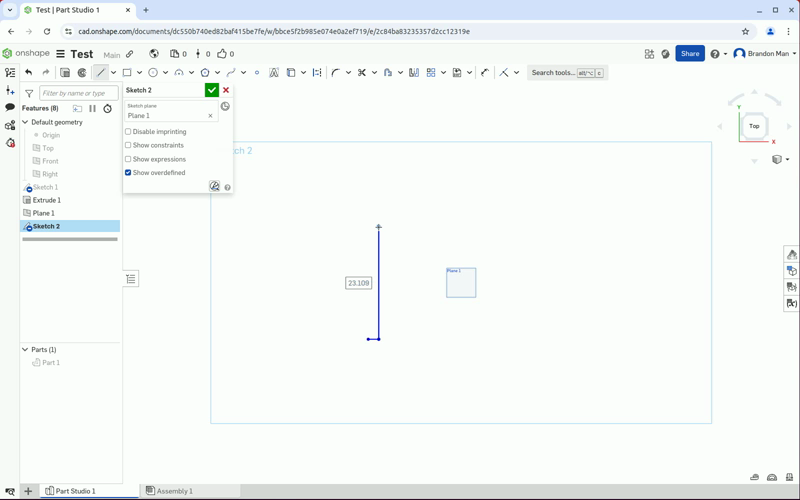
key_down(shift)
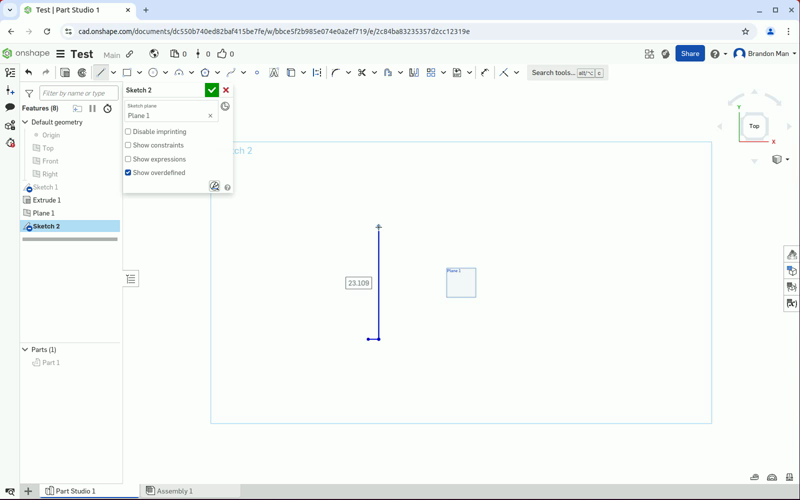
mouse_move(408, 226)
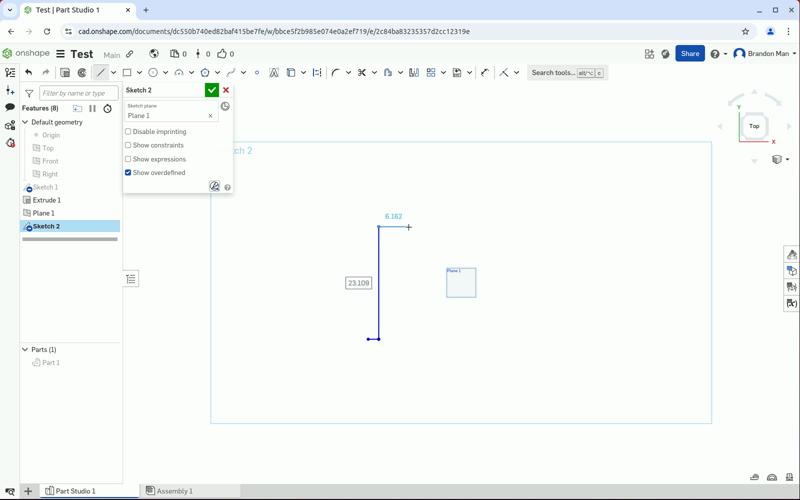
mouse_move(368, 226)
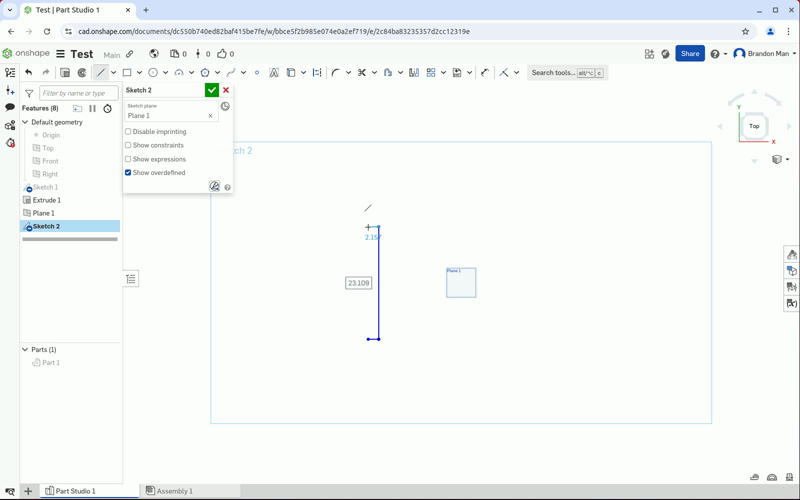
click(368, 226)
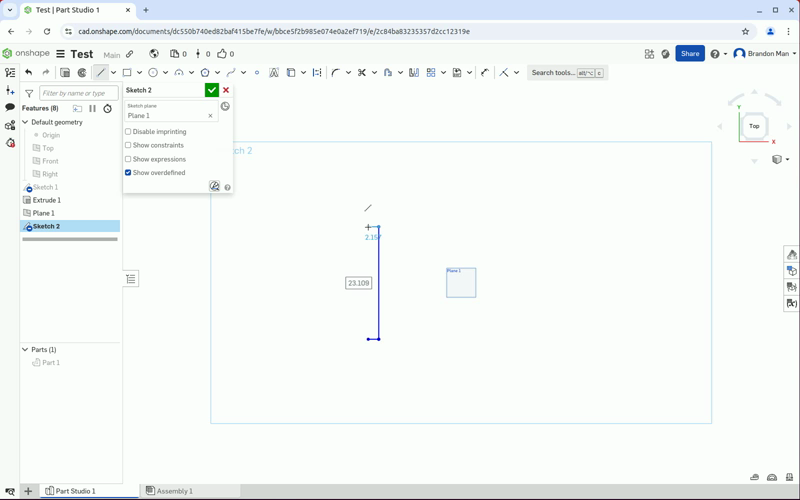
key_up(shift)
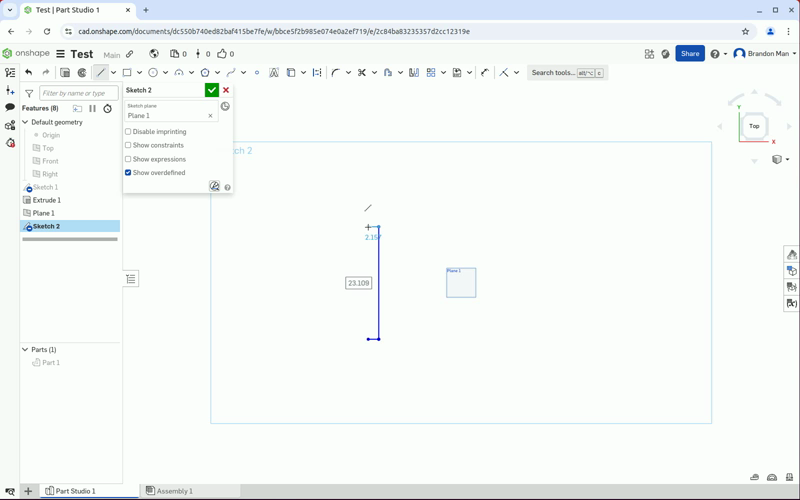
key_down(shift)
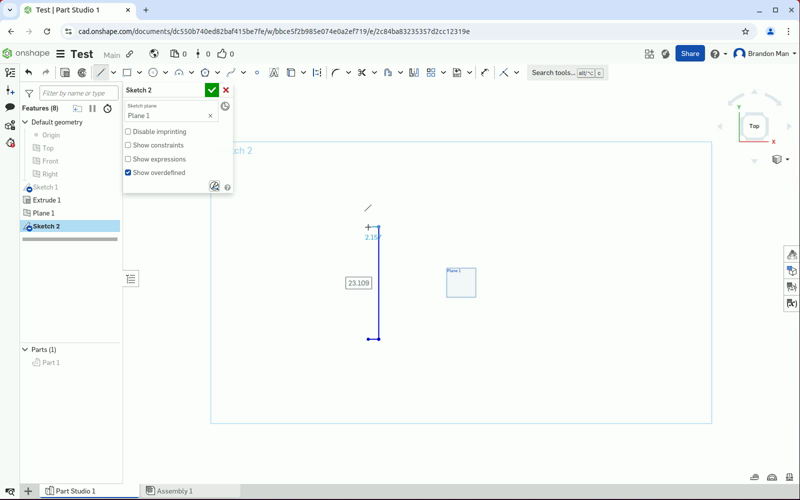
mouse_move(368, 339)
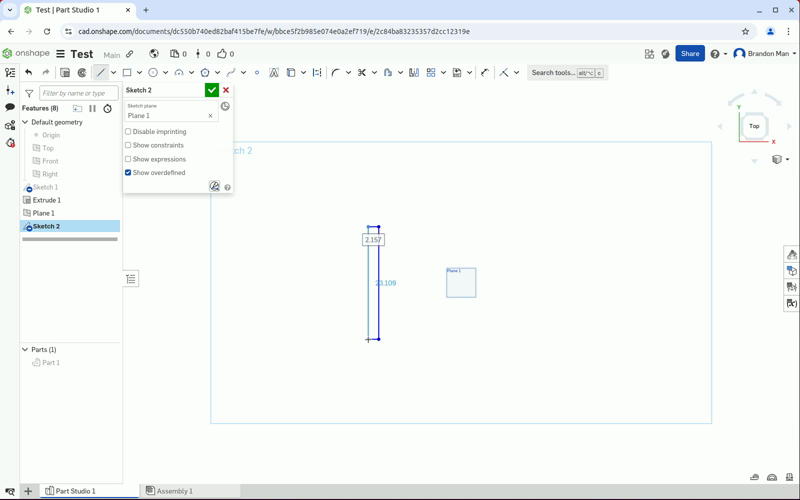
key_up(shift)
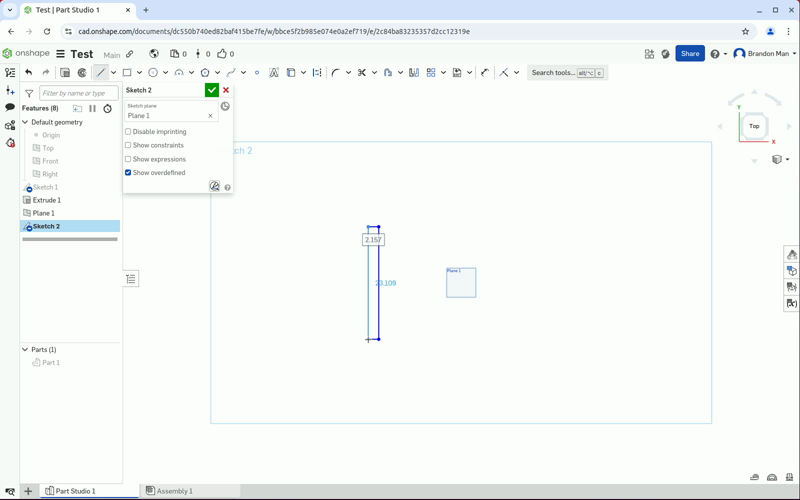
click(368, 339)
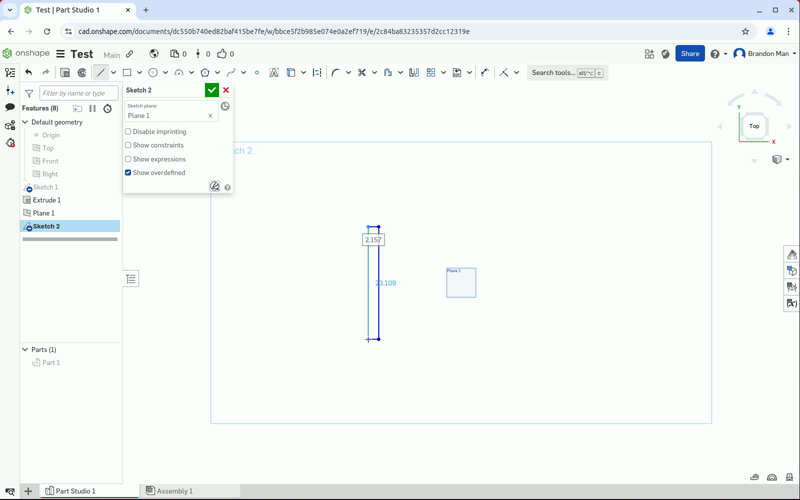
key(esc)
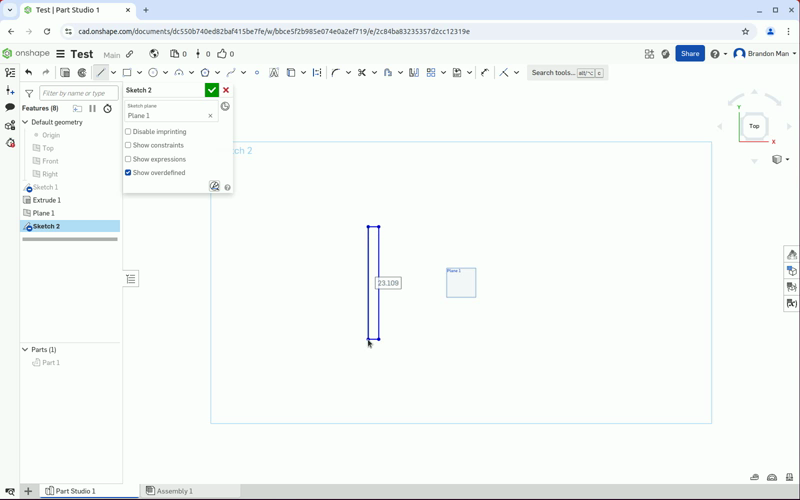
mouse_move(369, 308)
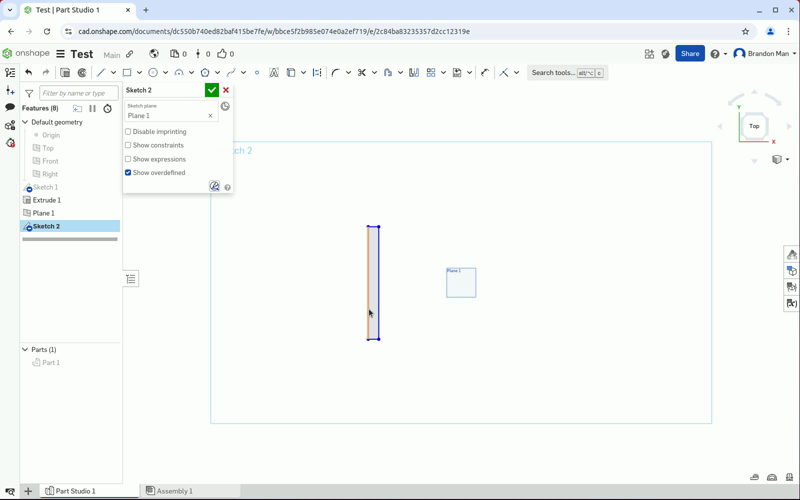
scroll(6)
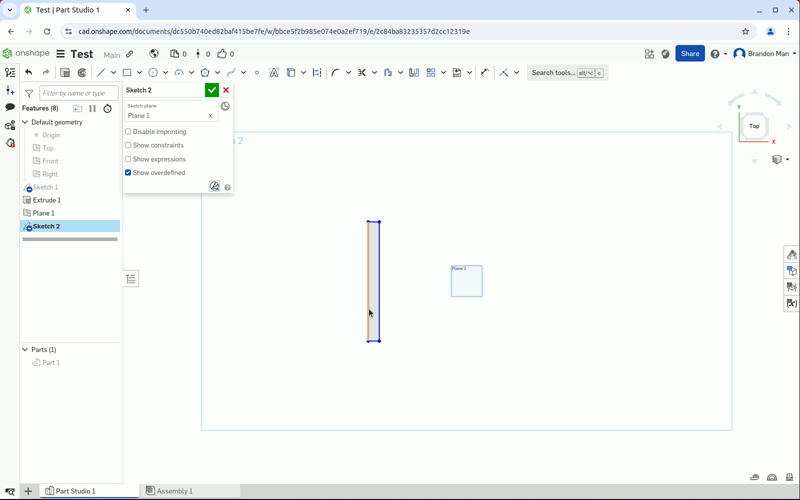
scroll(6)
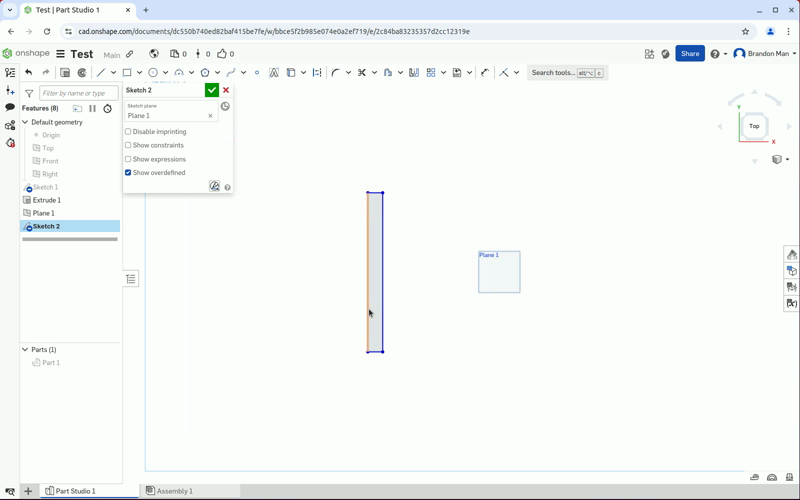
scroll(6)
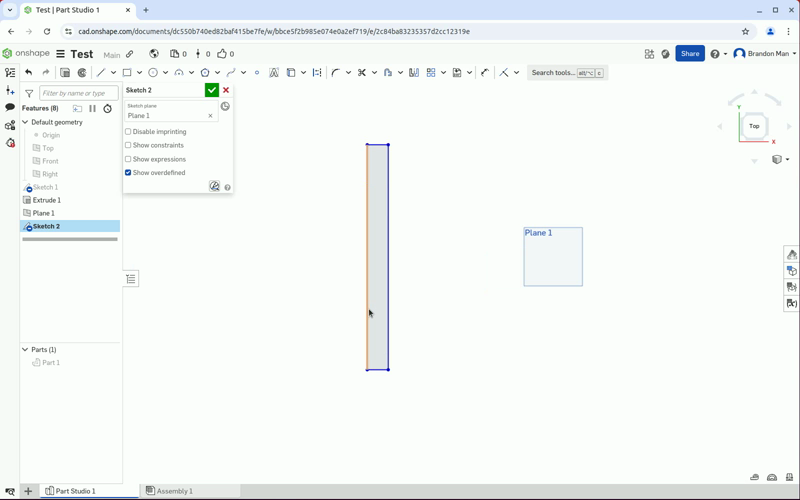
scroll(6)
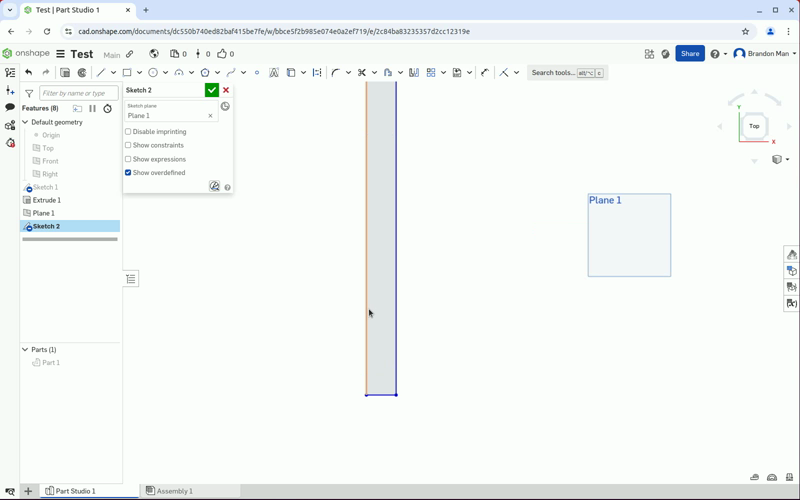
scroll(6)
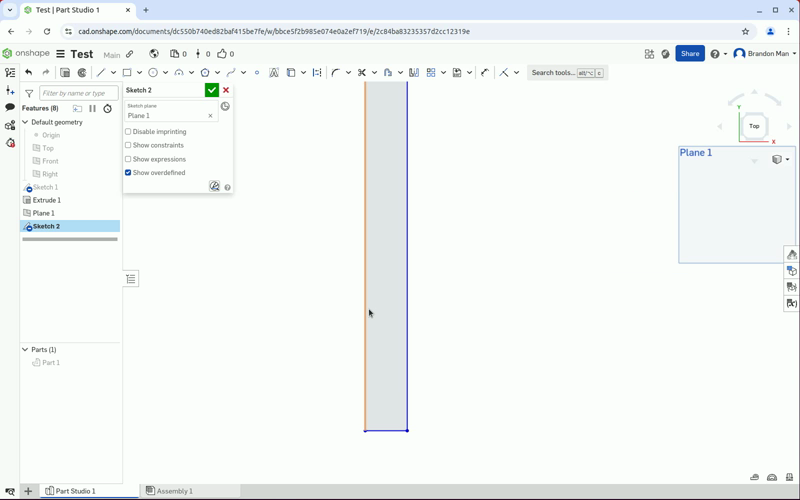
scroll(6)
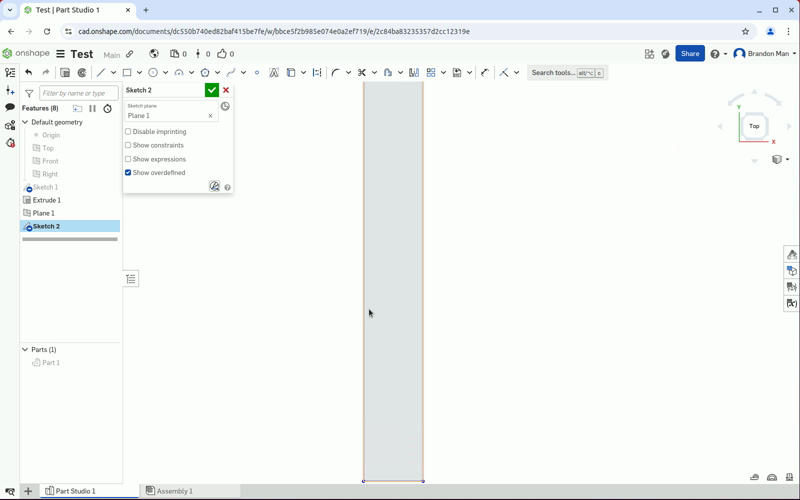
scroll(6)
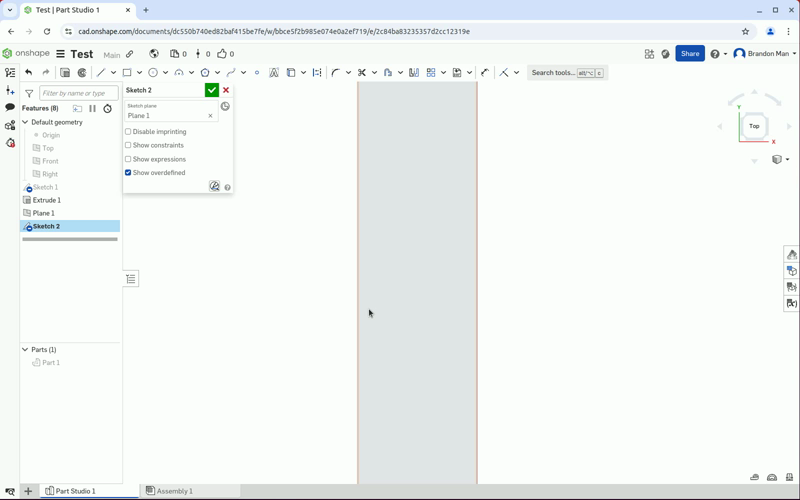
click(369, 308)
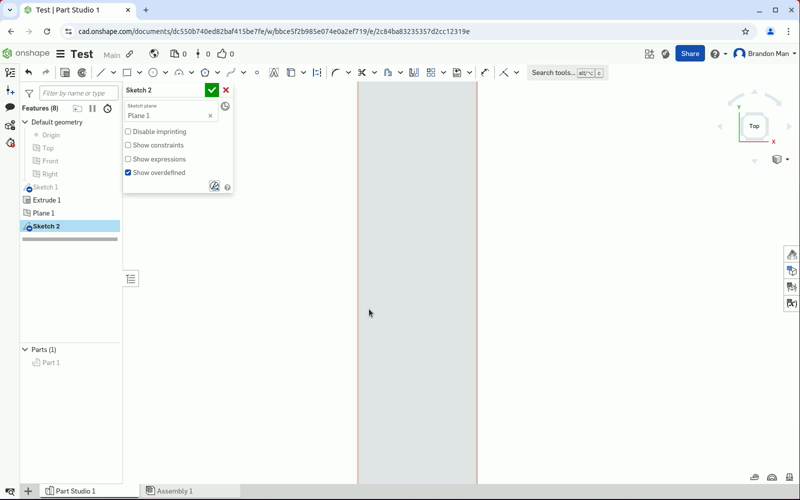
scroll(-6)
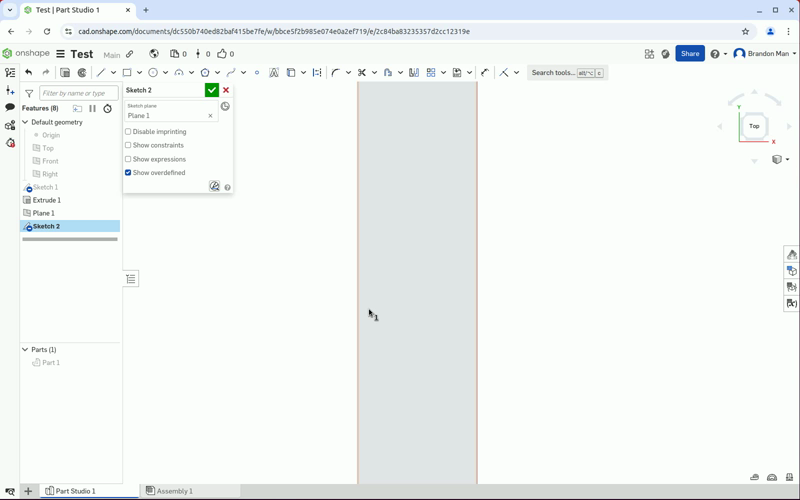
scroll(-6)
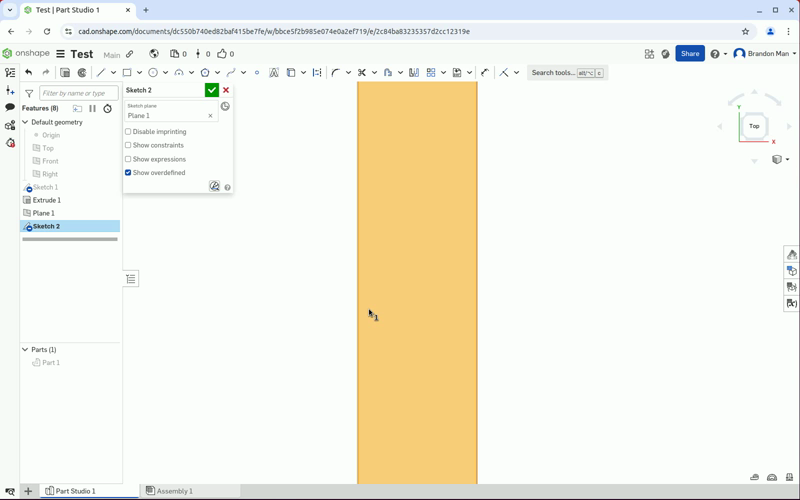
scroll(-6)
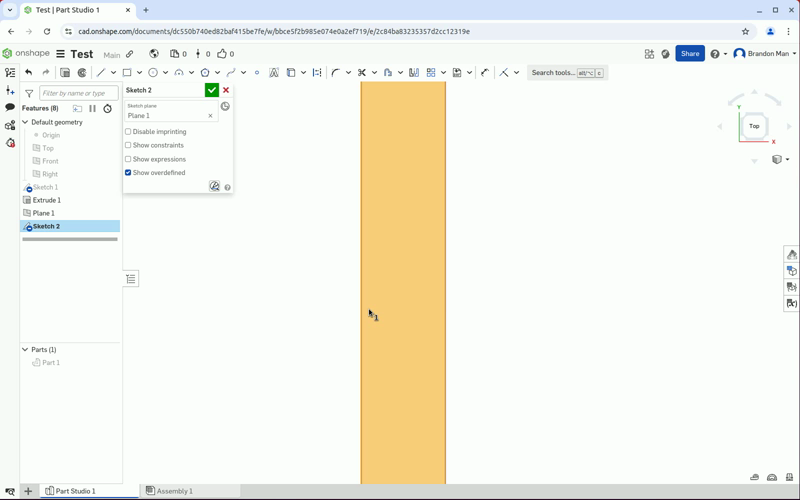
scroll(-6)
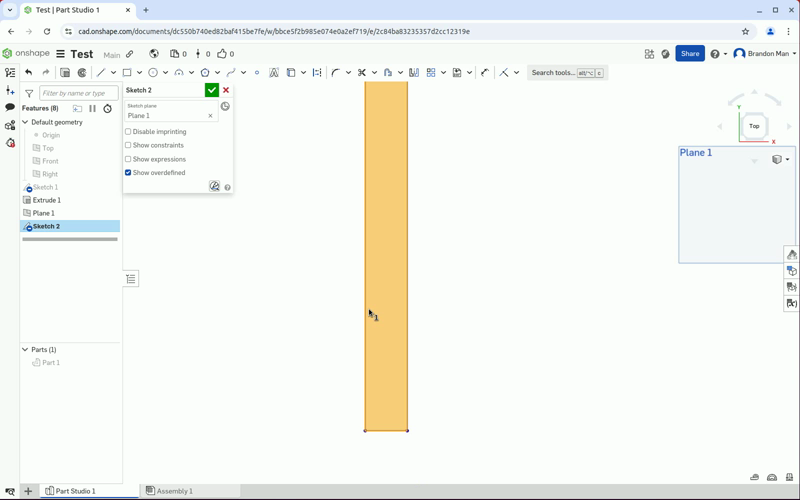
scroll(-6)
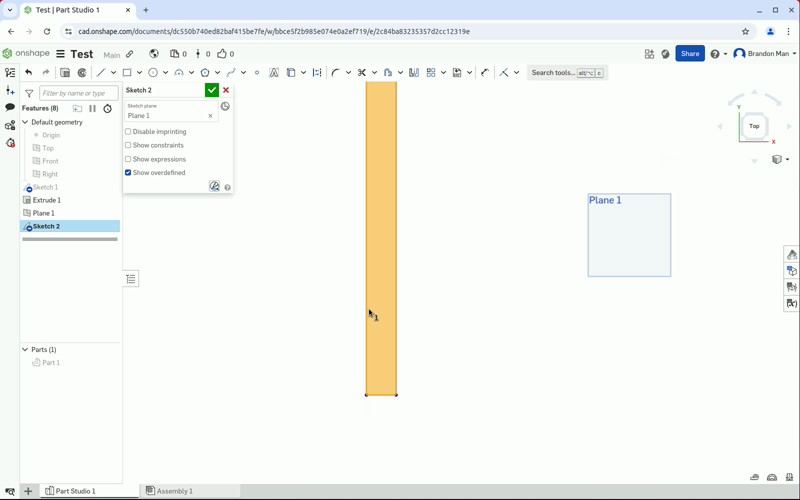
scroll(-6)
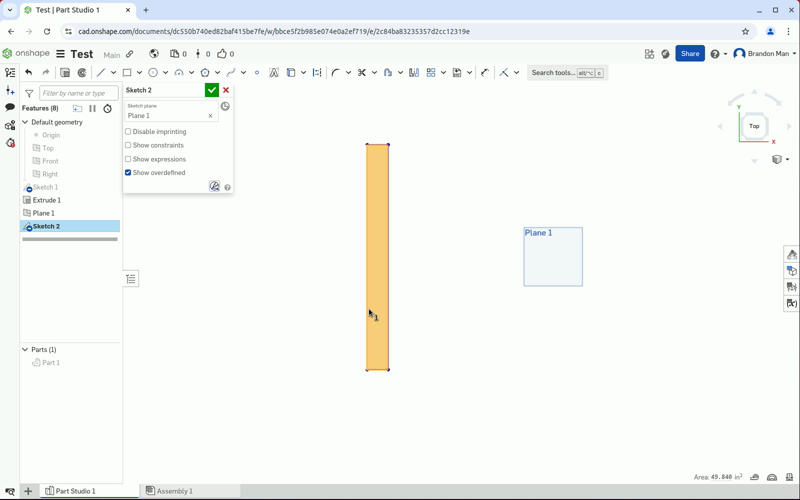
scroll(-6)
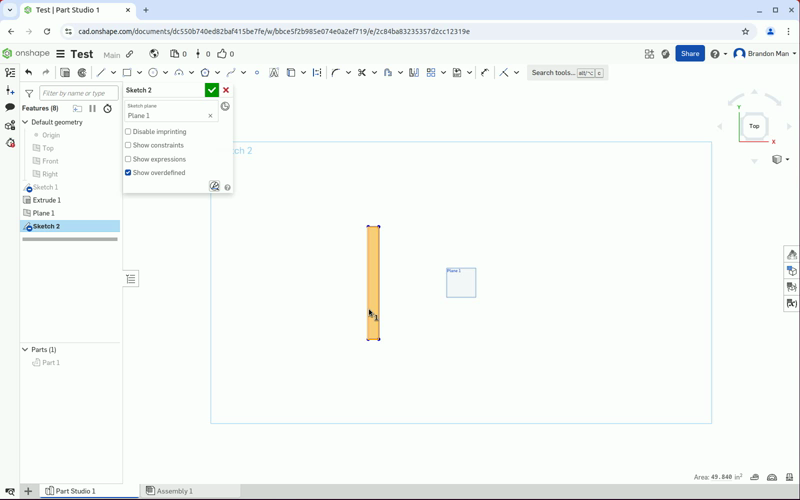
mouse_move(73, 352)
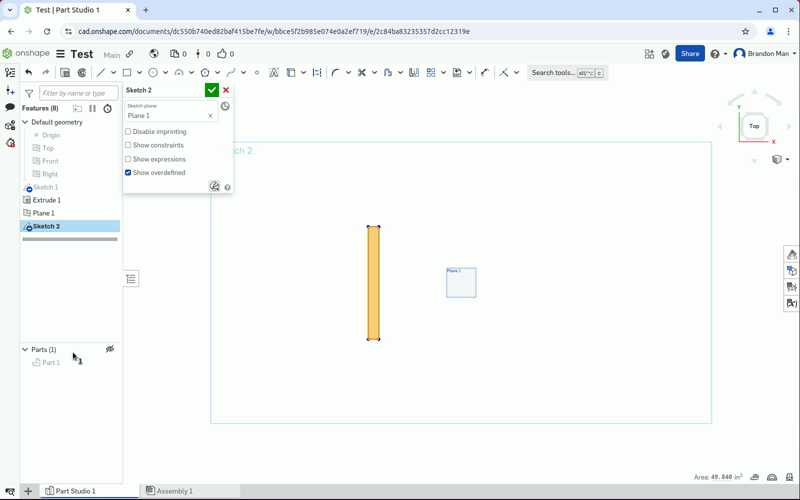
key(shift+y)
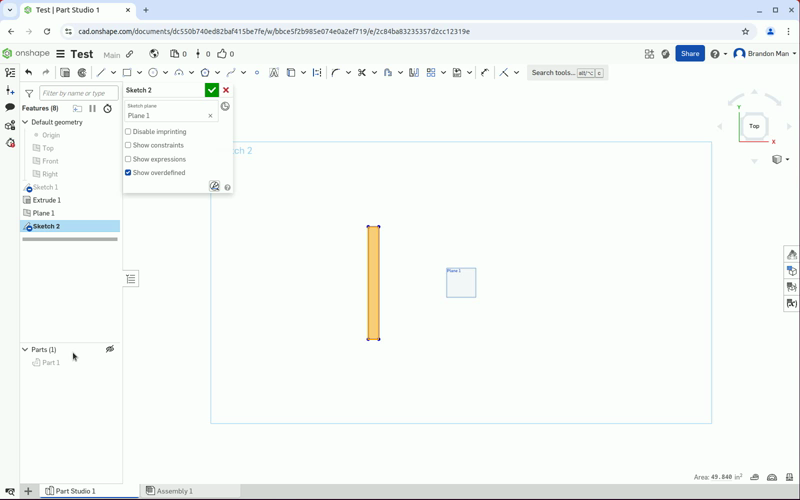
key(shift+e)
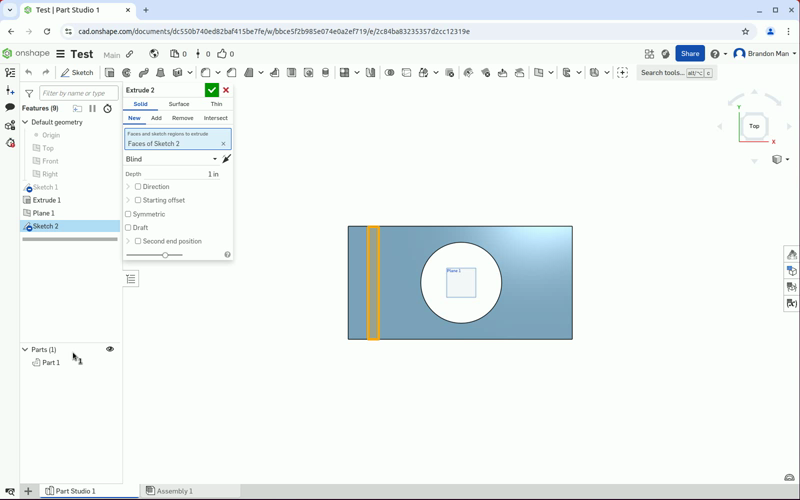
mouse_move(143, 106)
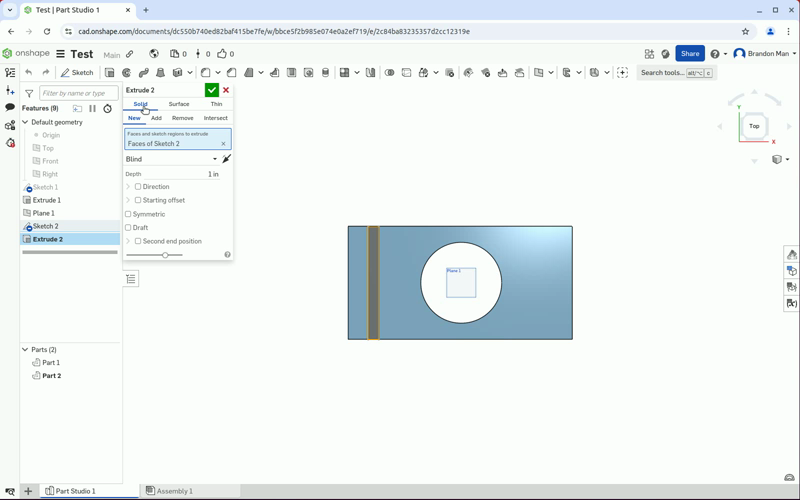
click(143, 106)
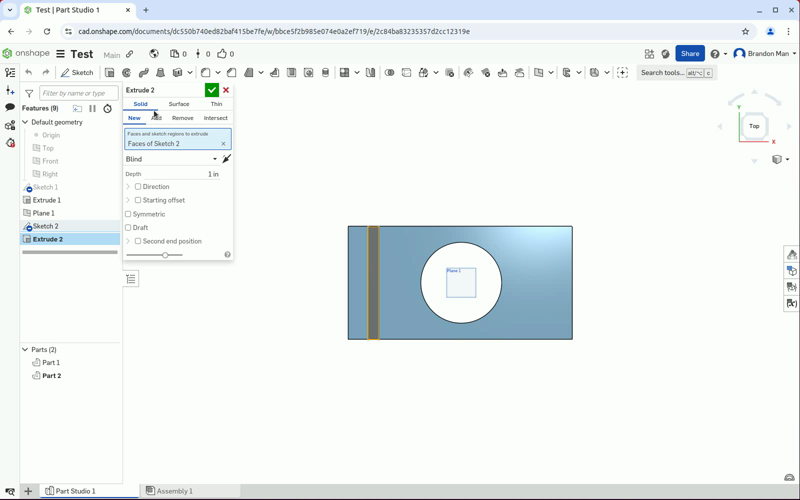
mouse_move(186, 120)
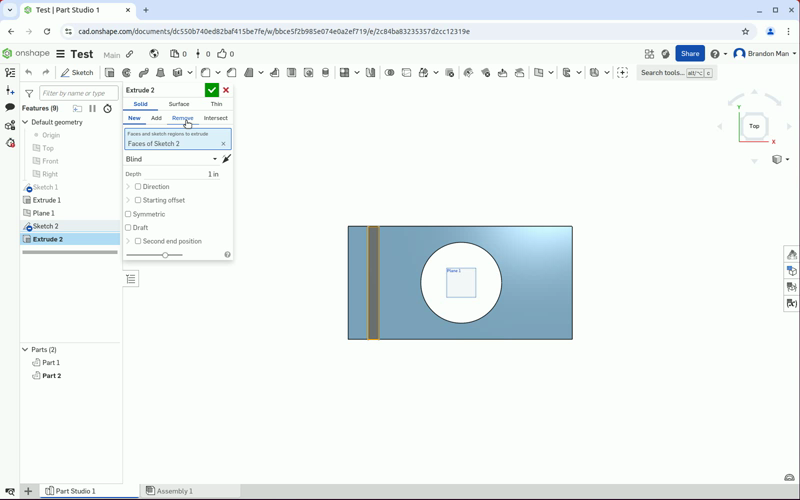
click(186, 120)
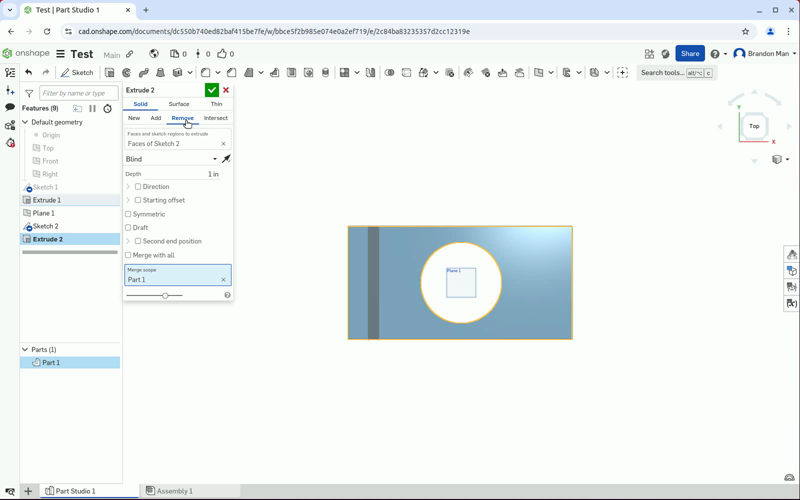
key(tab, 4)
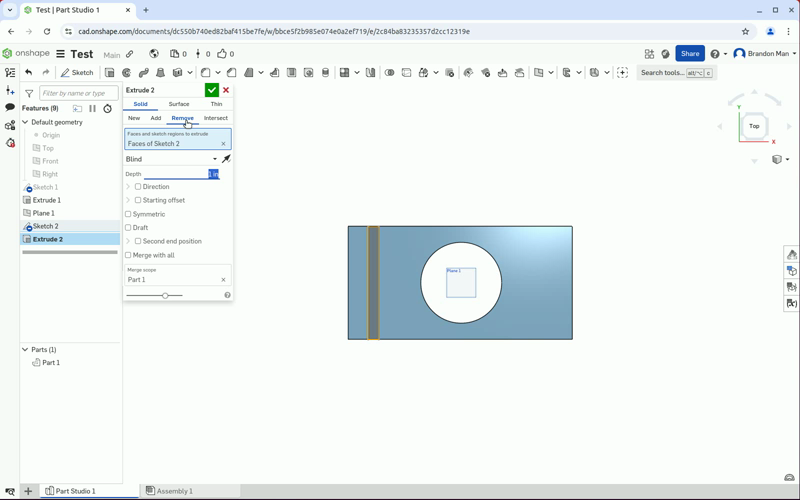
text(2.407)
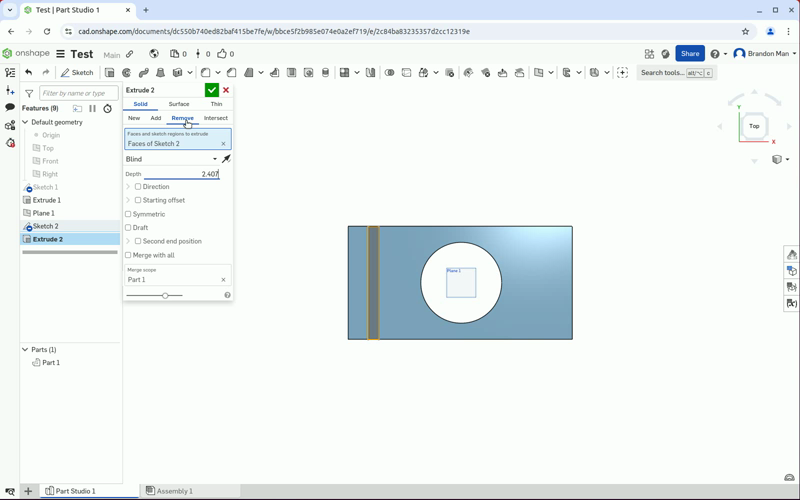
key(tab, 6)
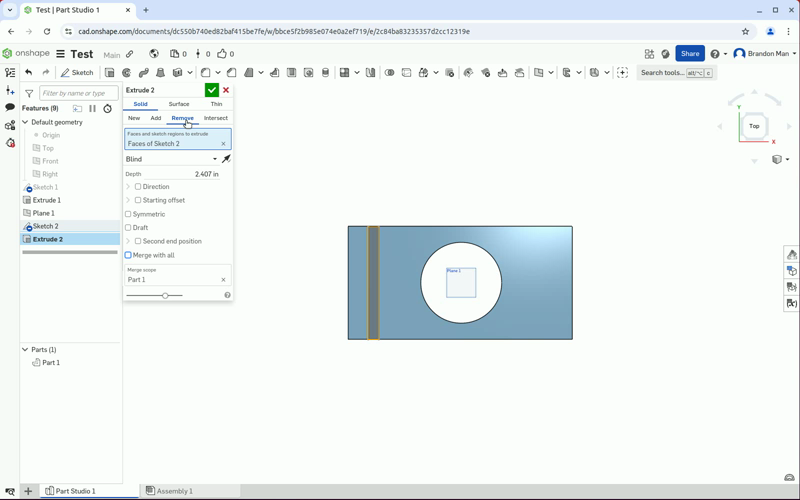
key(space)
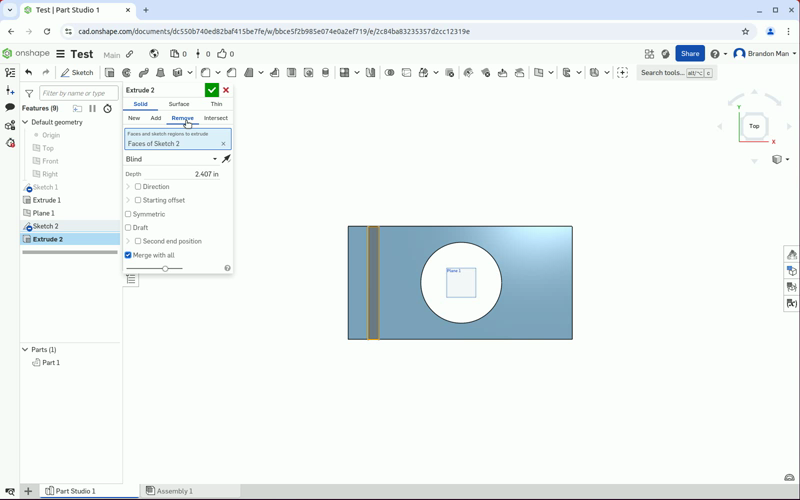
key(enter)
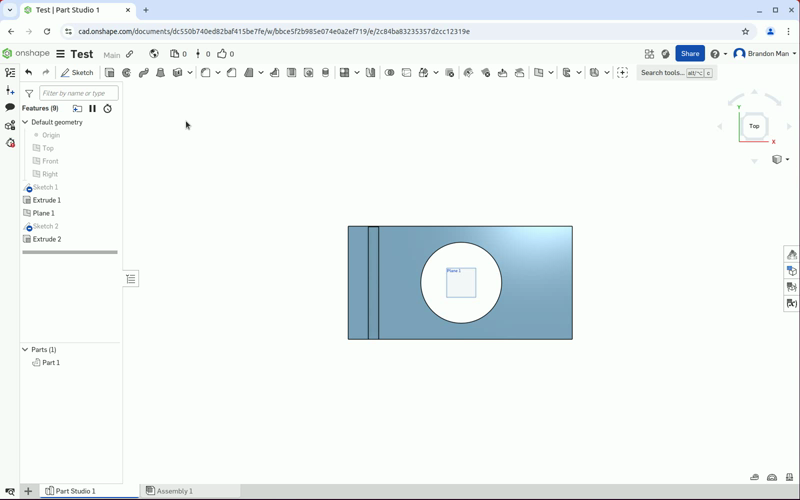
key(shift+h)
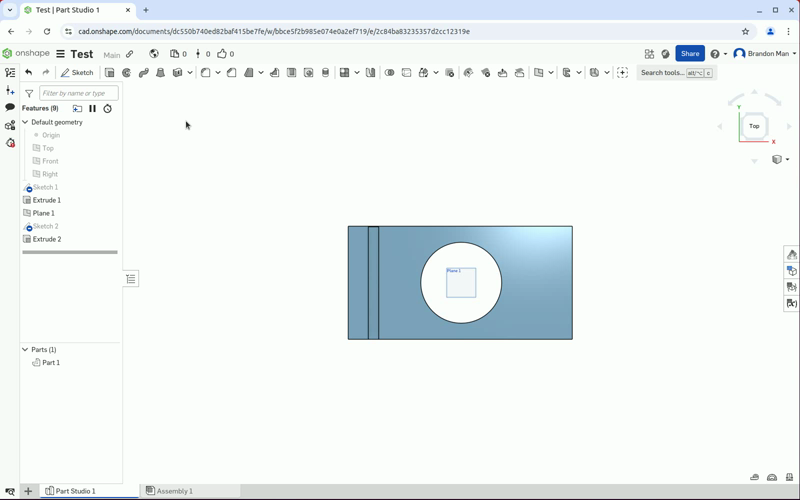
key(shift+h)
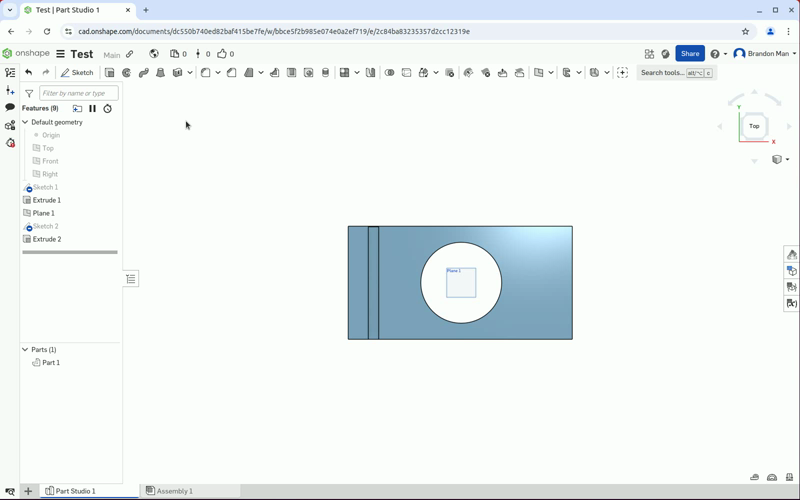
mouse_move(73, 189)
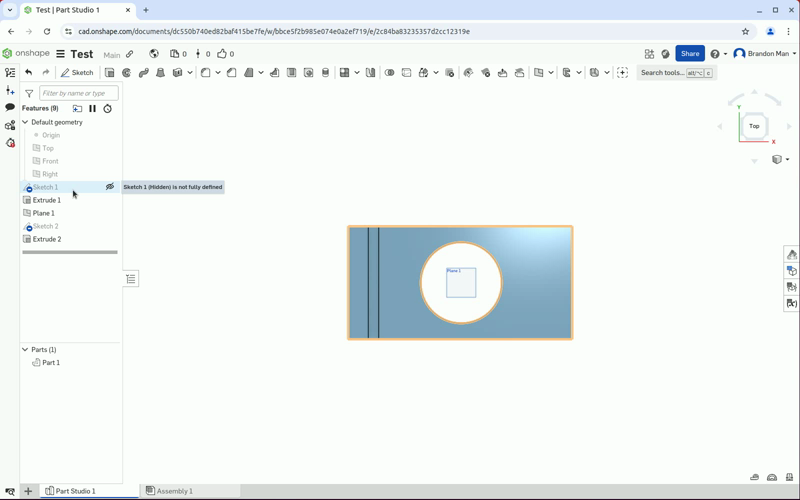
click(73, 189)
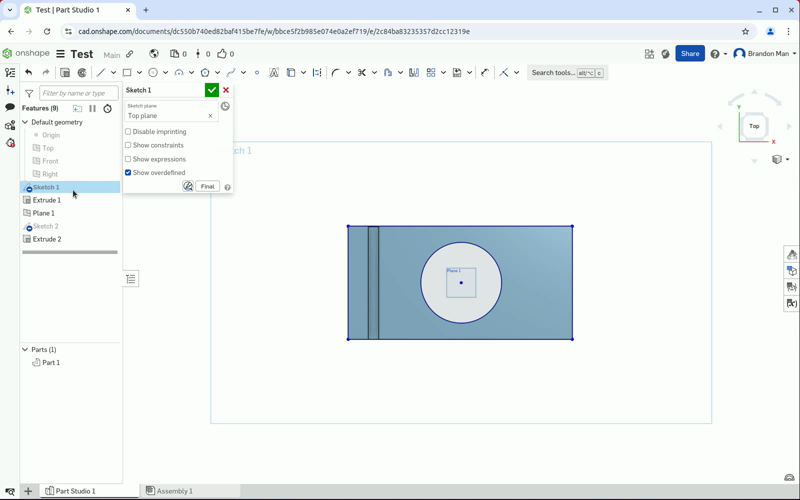
mouse_move(229, 92)
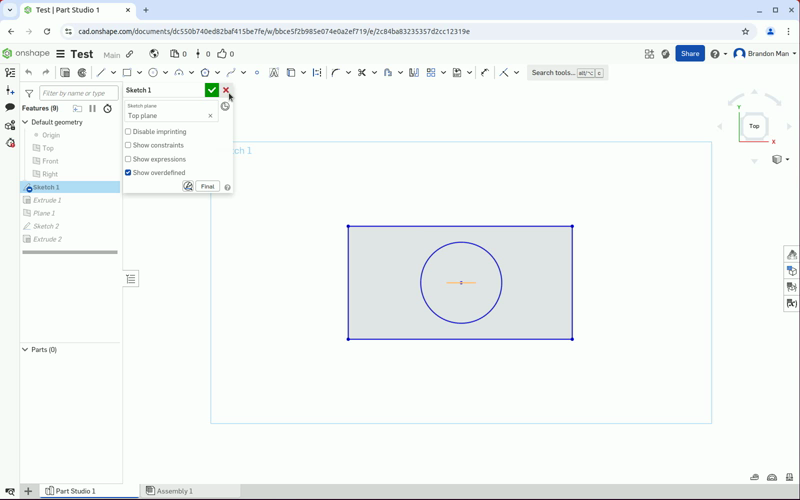
click(229, 92)
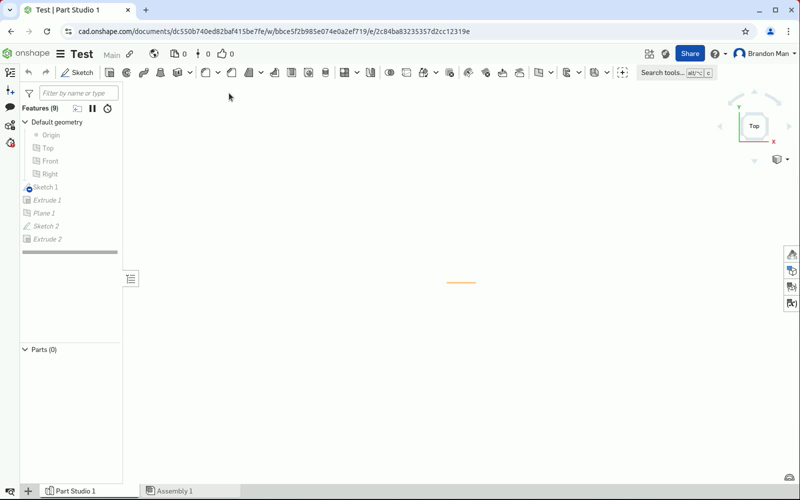
key(shift+s)
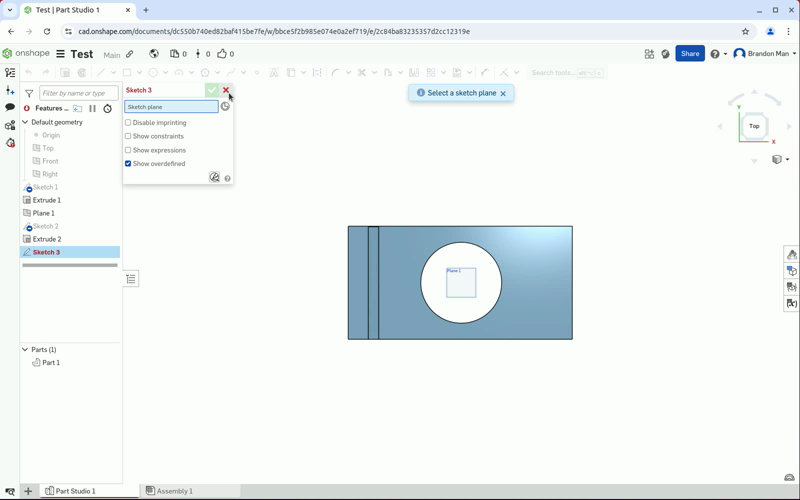
mouse_move(73, 215)
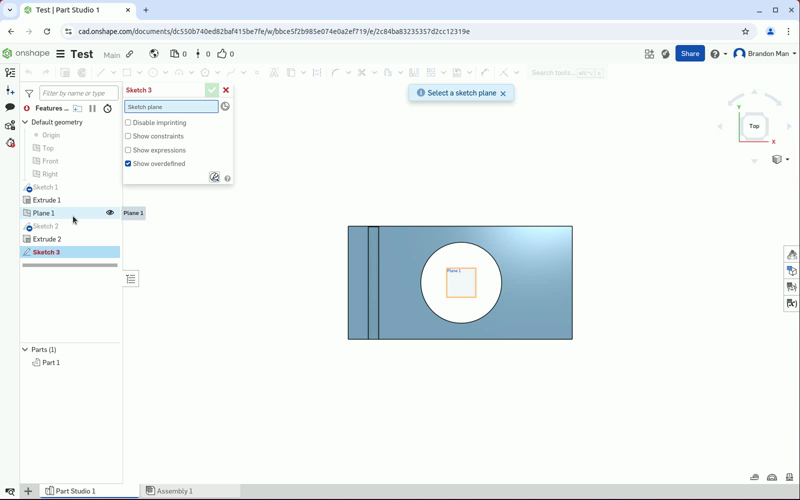
click(73, 215)
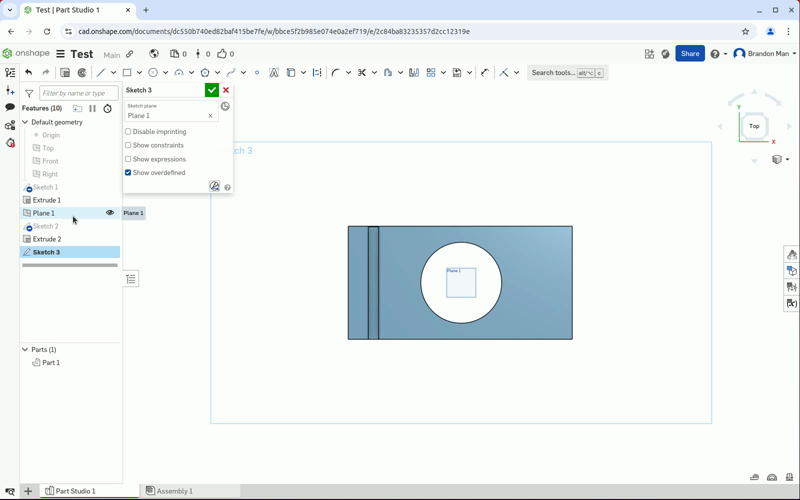
mouse_move(73, 352)
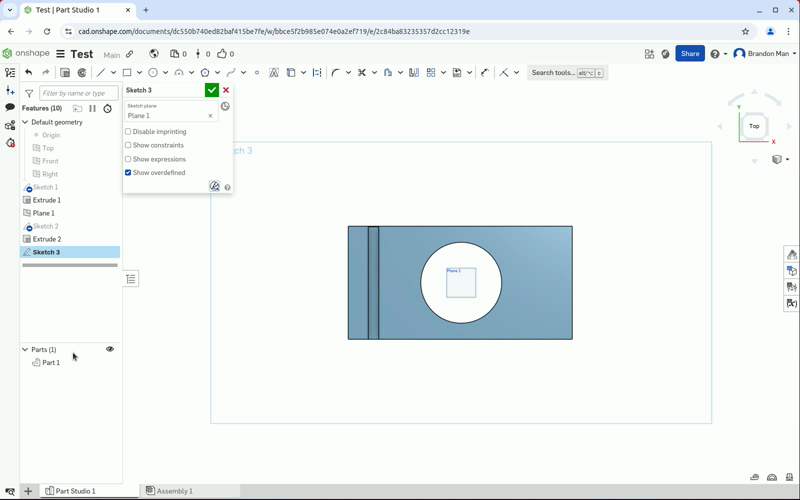
key(y)
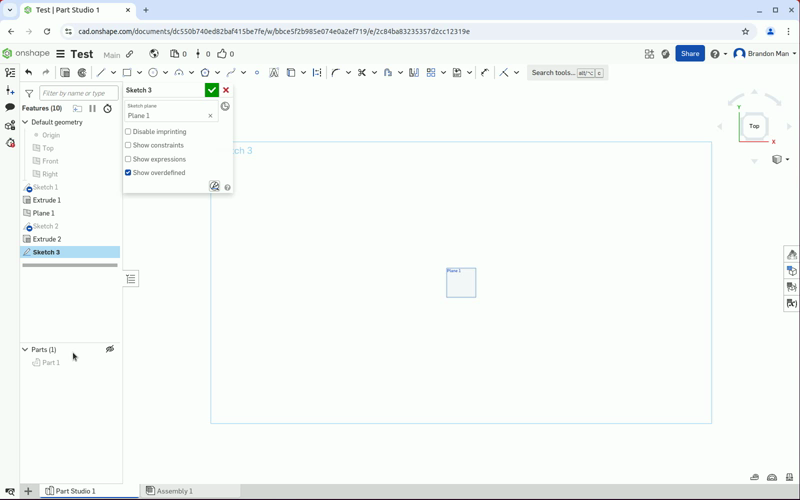
key(l)
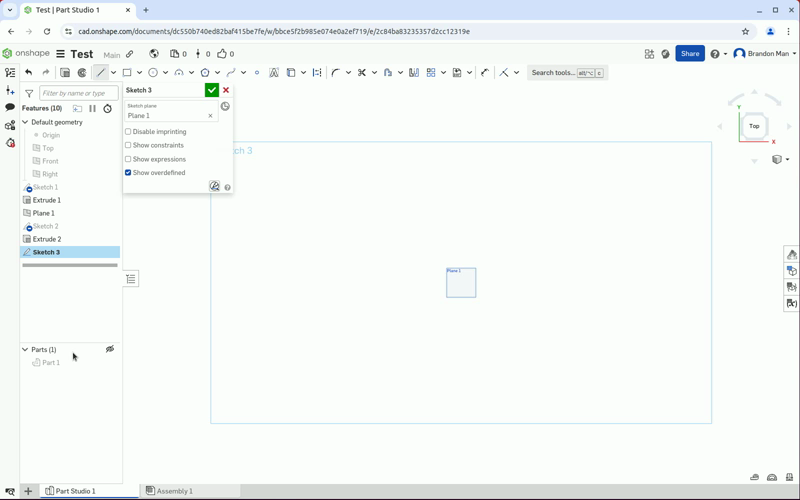
key_down(shift)
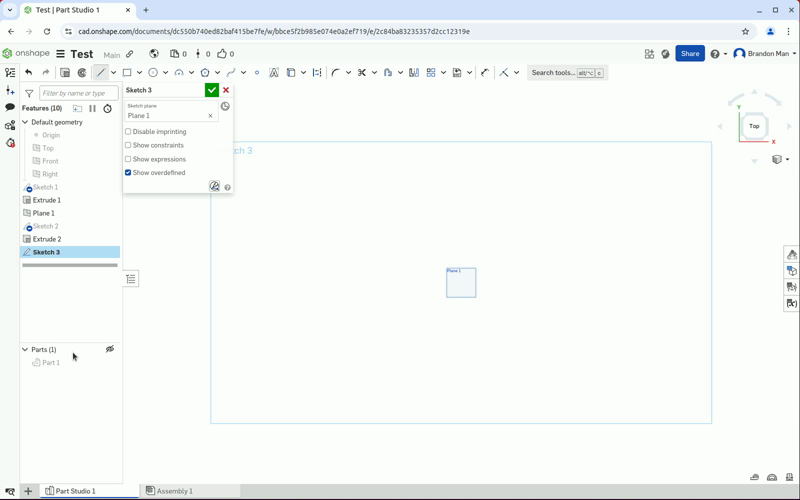
mouse_move(533, 339)
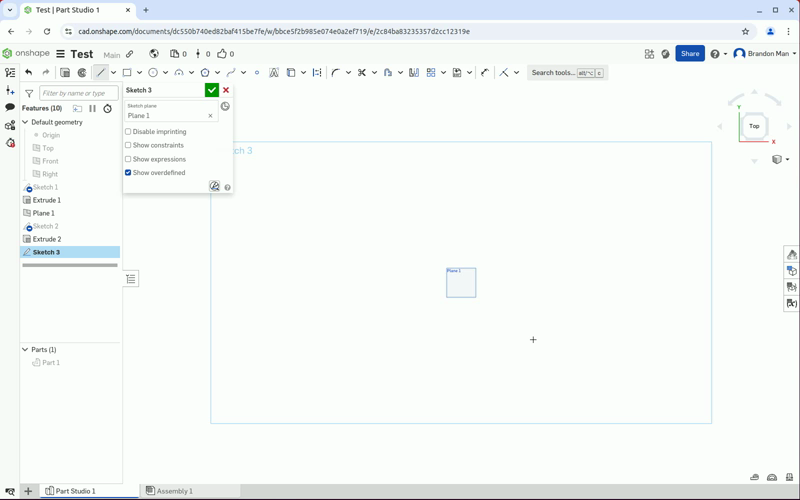
click(533, 339)
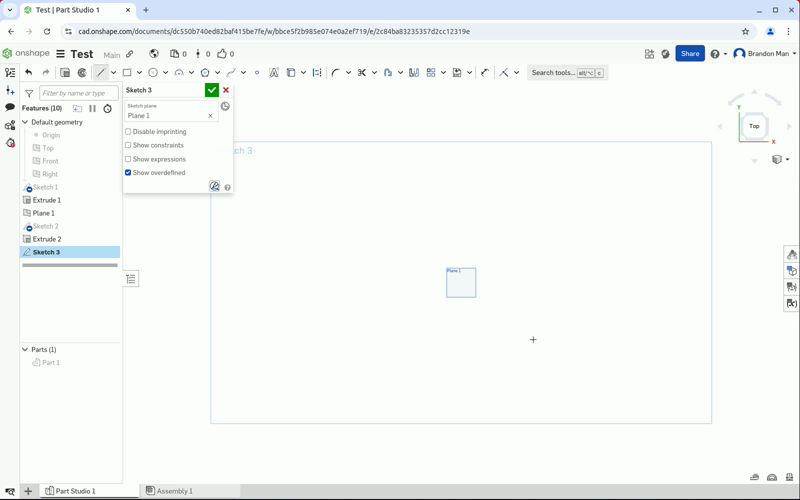
key_up(shift)
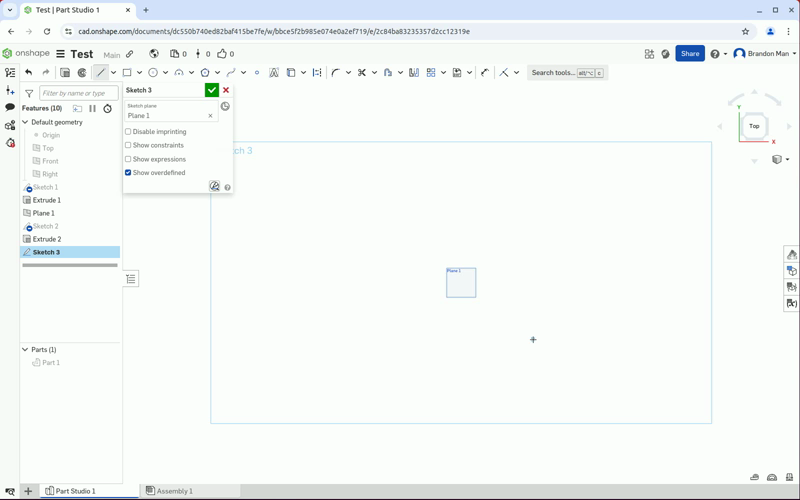
key_down(shift)
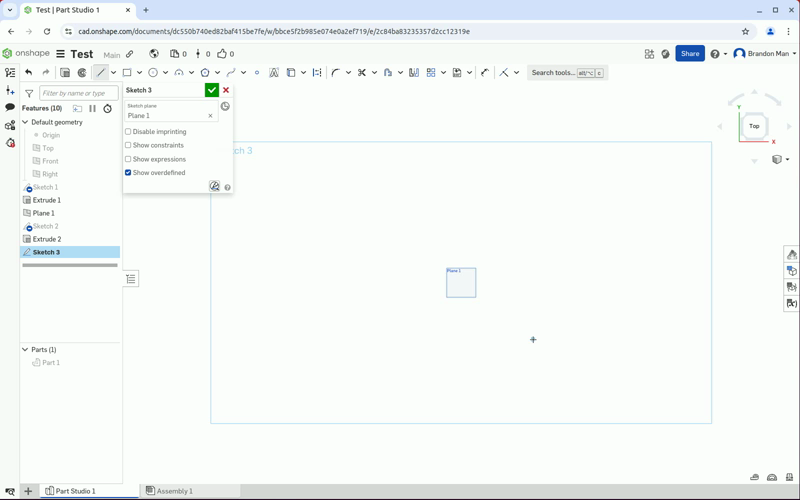
mouse_move(563, 339)
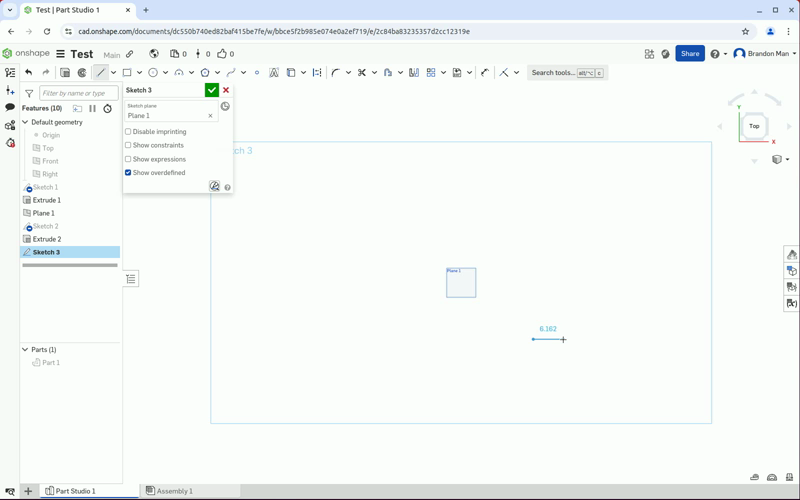
mouse_move(552, 339)
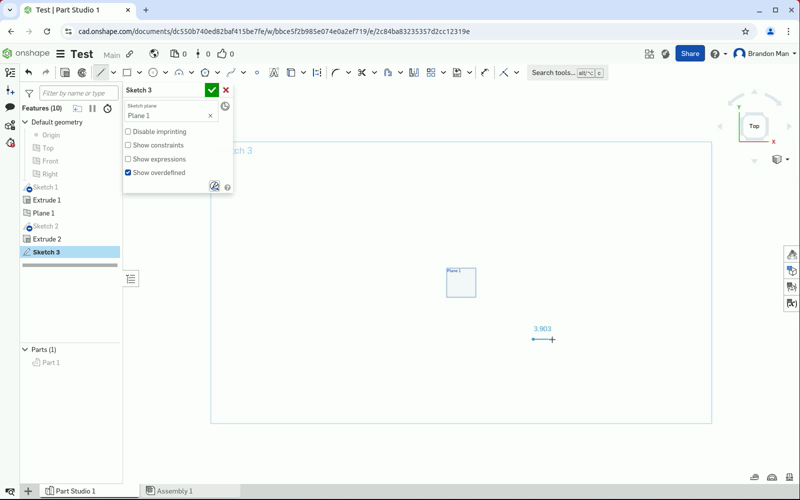
click(552, 339)
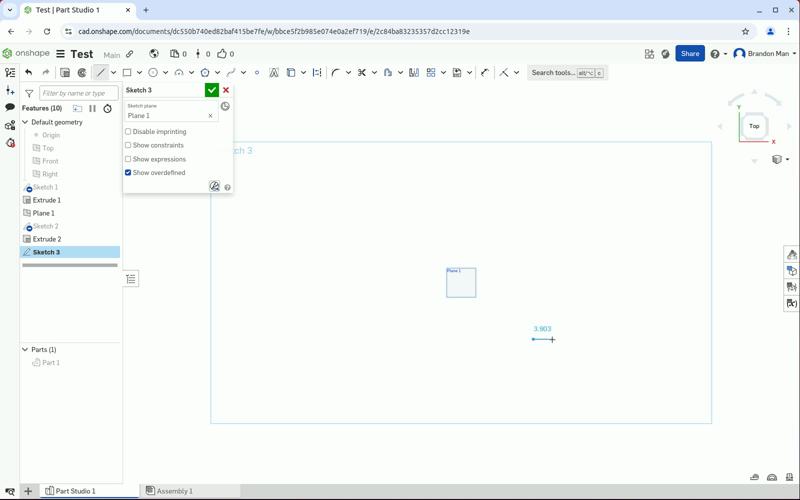
key_up(shift)
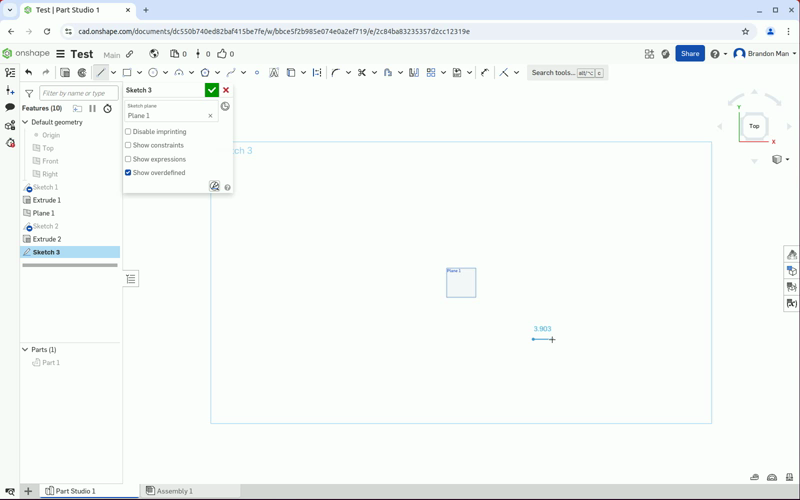
key_down(shift)
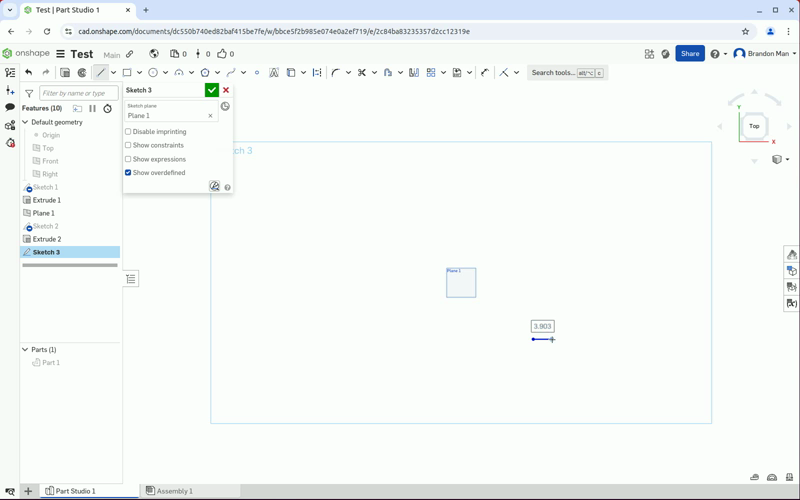
mouse_move(552, 226)
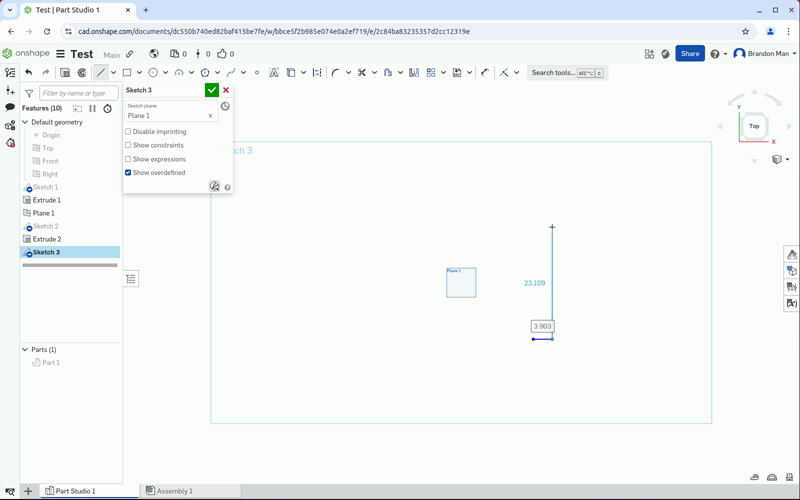
click(552, 226)
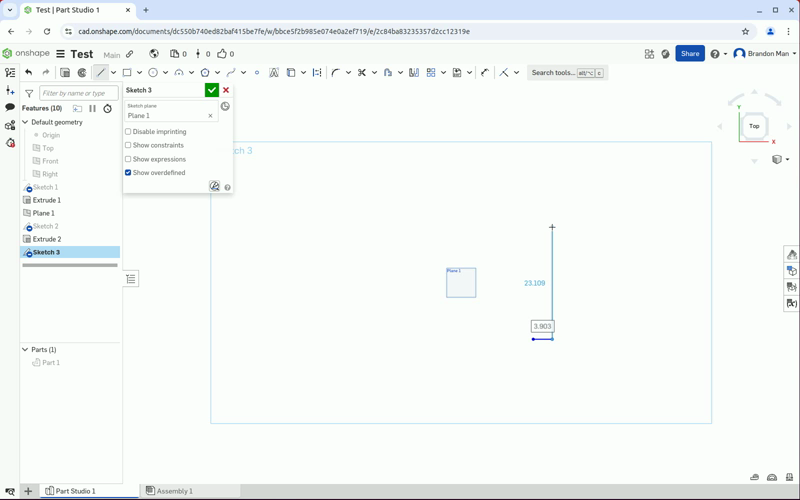
key_up(shift)
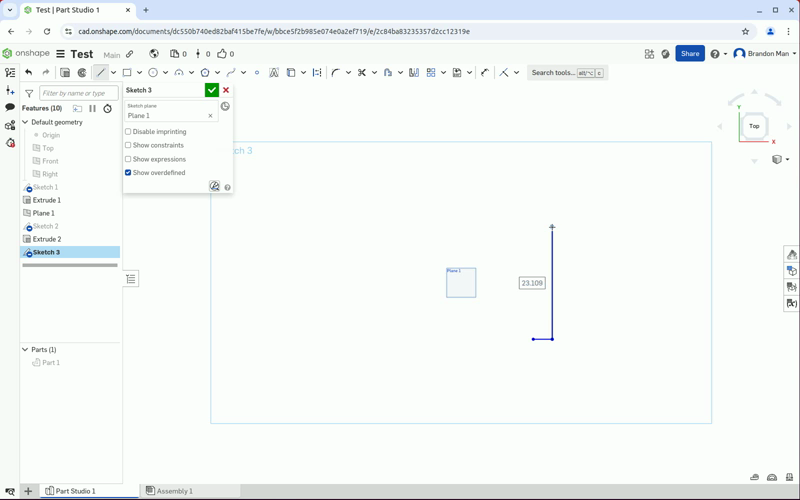
key_down(shift)
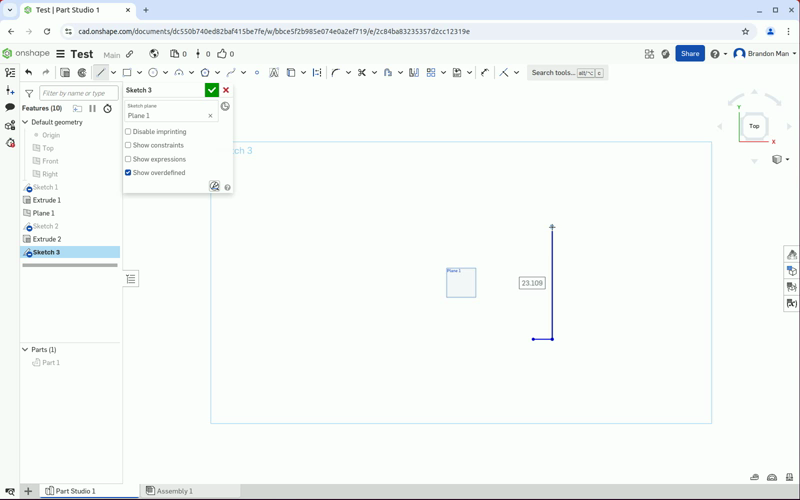
mouse_move(582, 226)
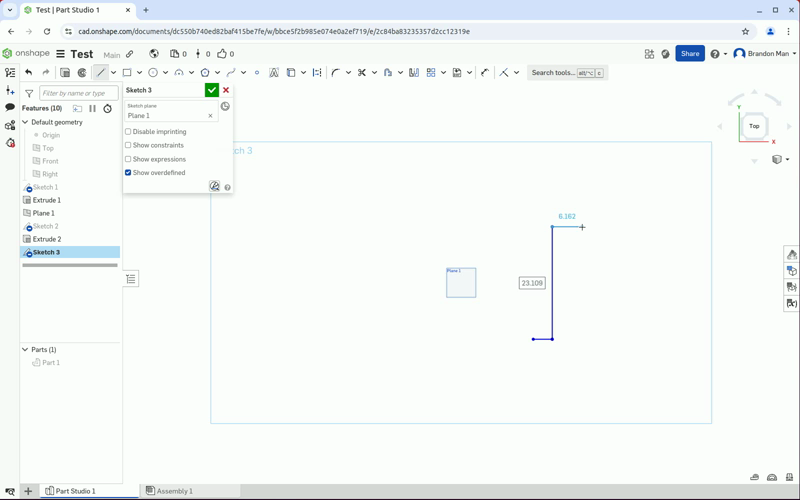
mouse_move(533, 226)
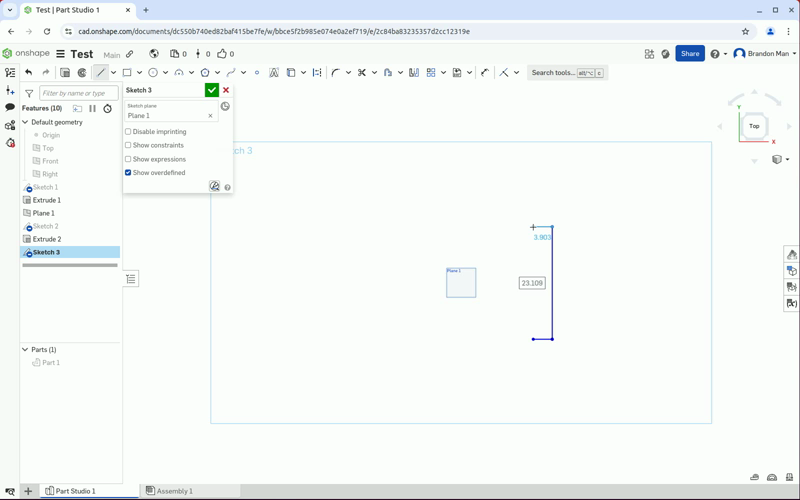
click(533, 226)
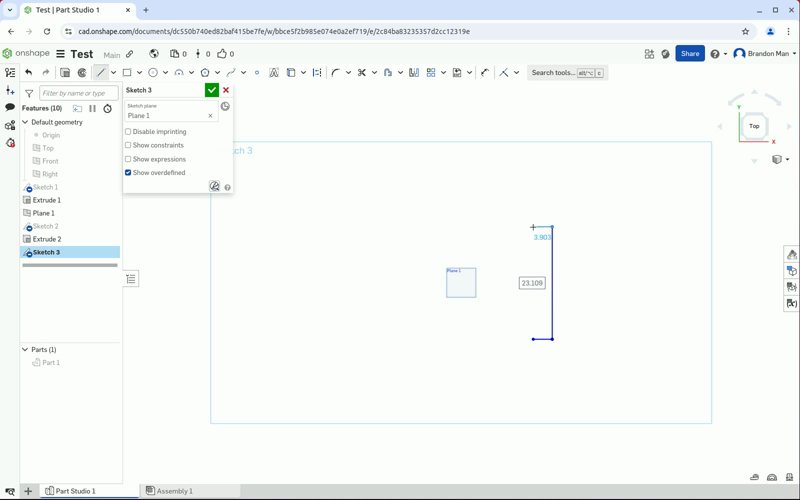
key_up(shift)
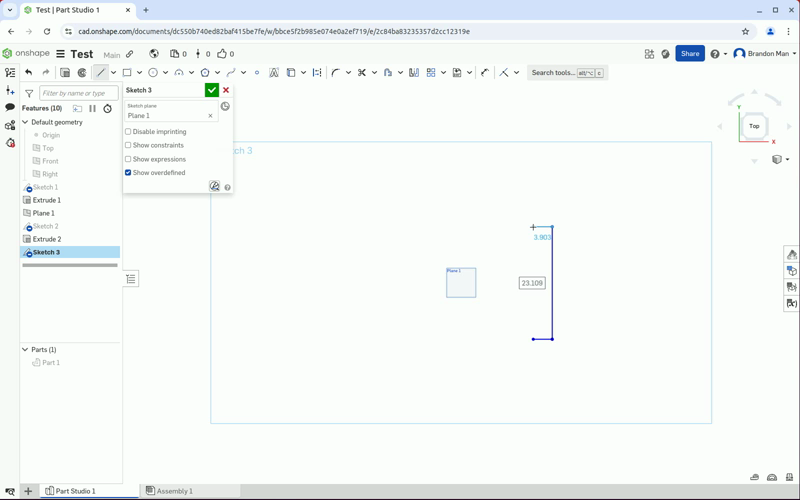
key_down(shift)
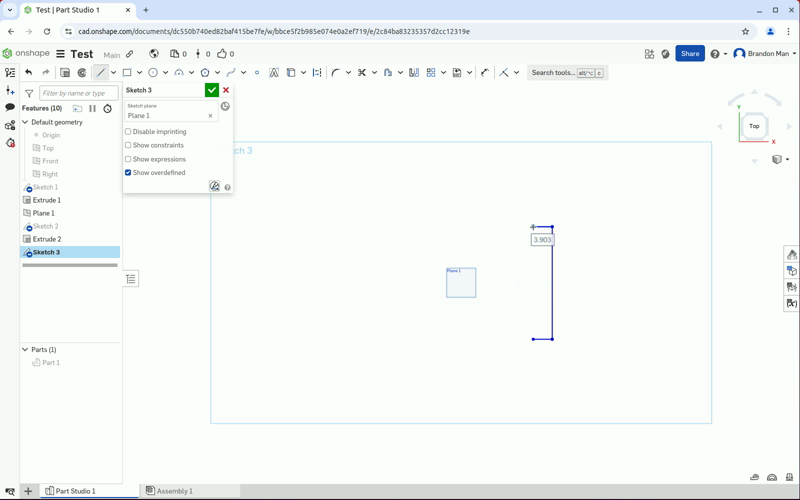
mouse_move(533, 339)
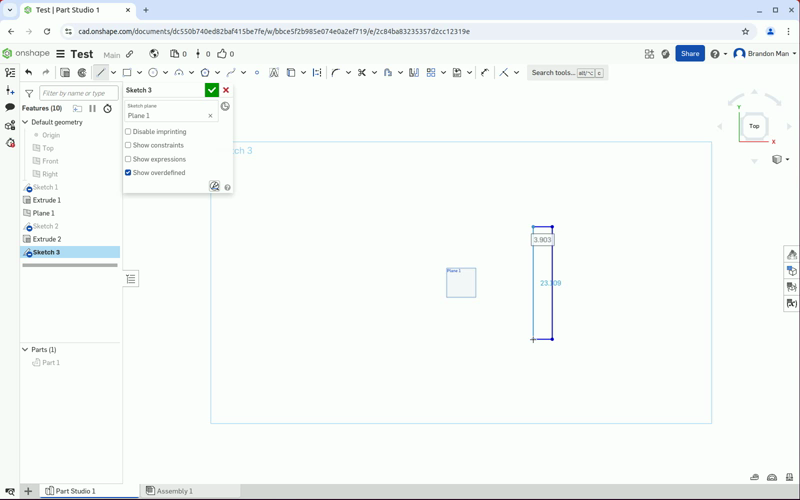
key_up(shift)
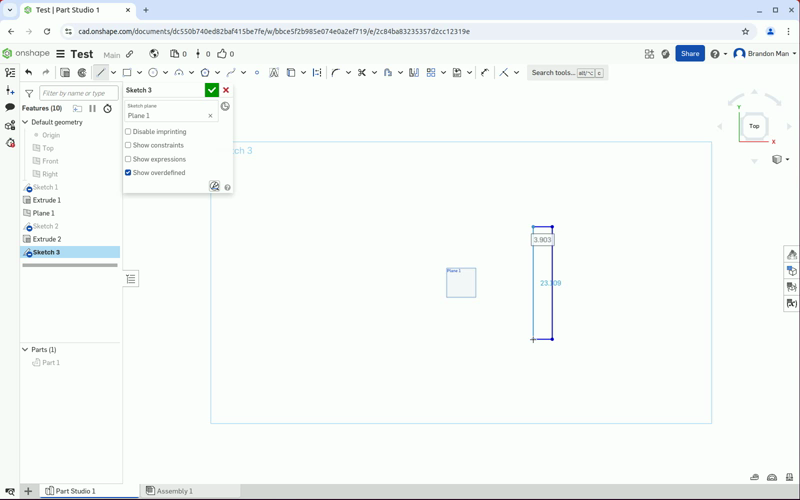
click(533, 339)
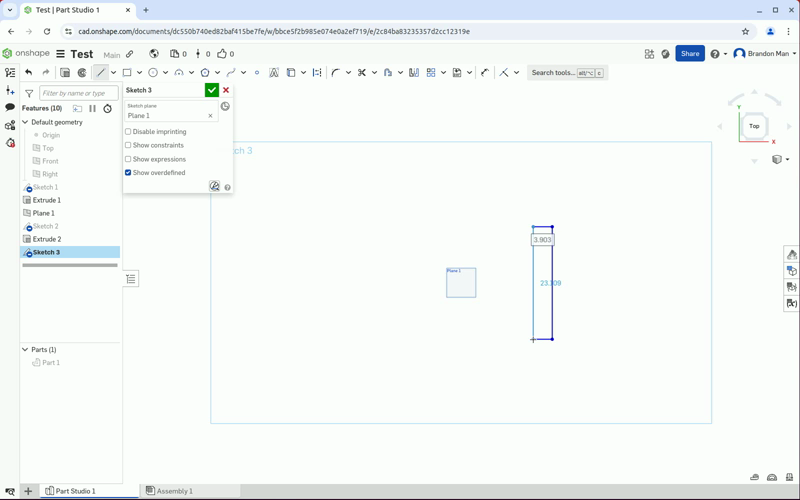
key(esc)
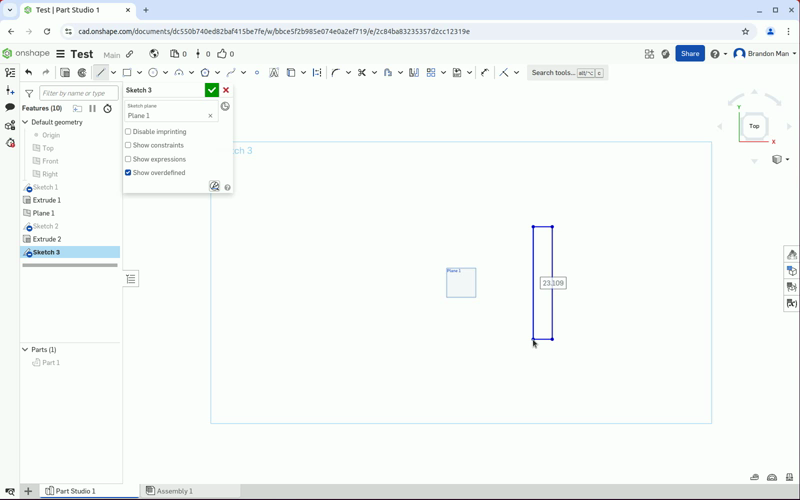
mouse_move(545, 238)
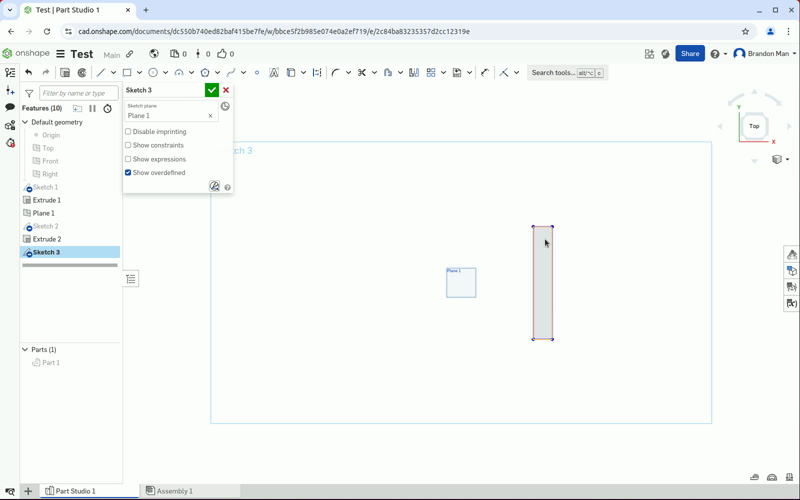
click(545, 238)
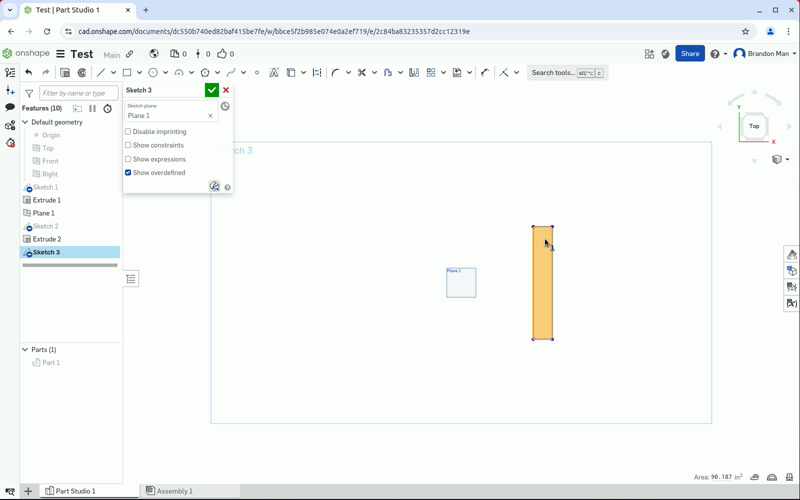
mouse_move(73, 352)
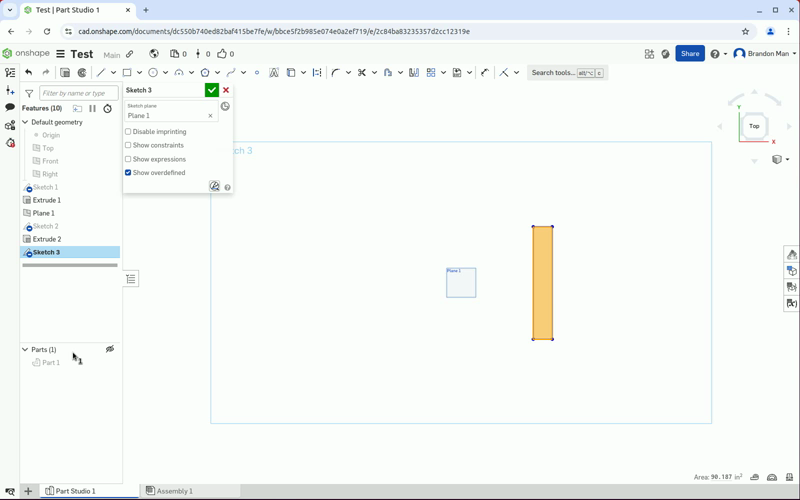
key(shift+y)
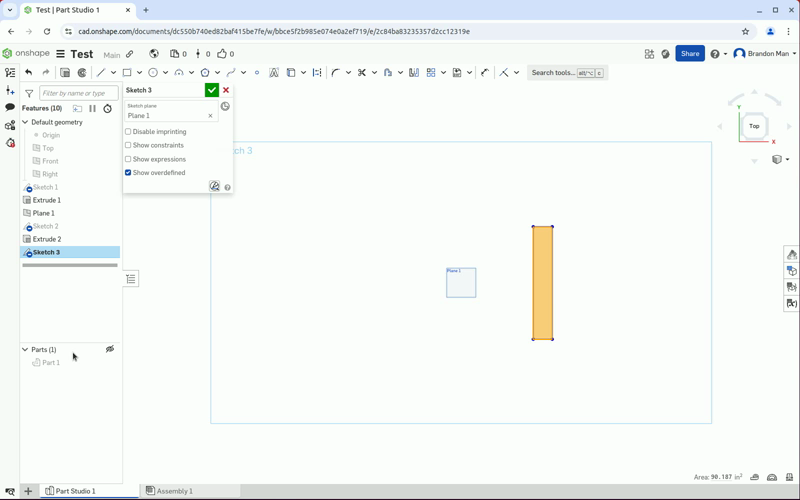
key(shift+e)
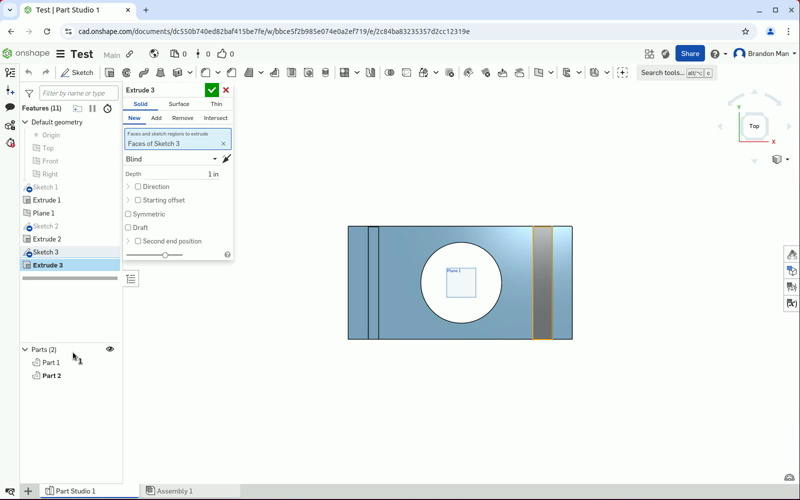
mouse_move(143, 106)
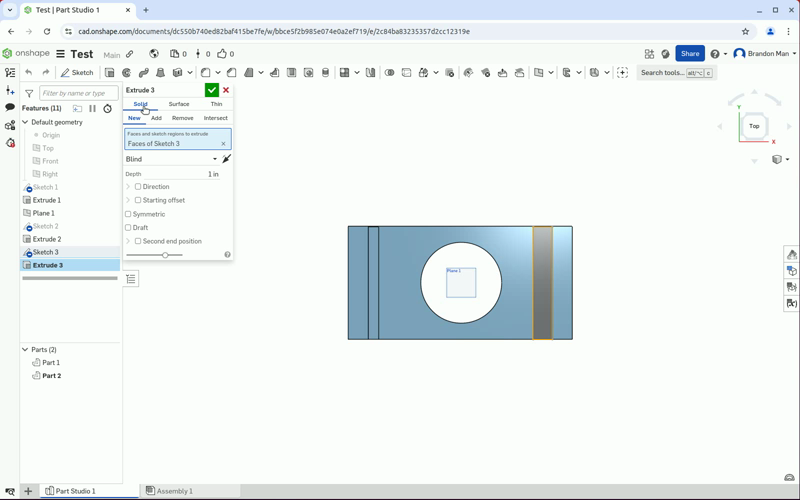
click(143, 106)
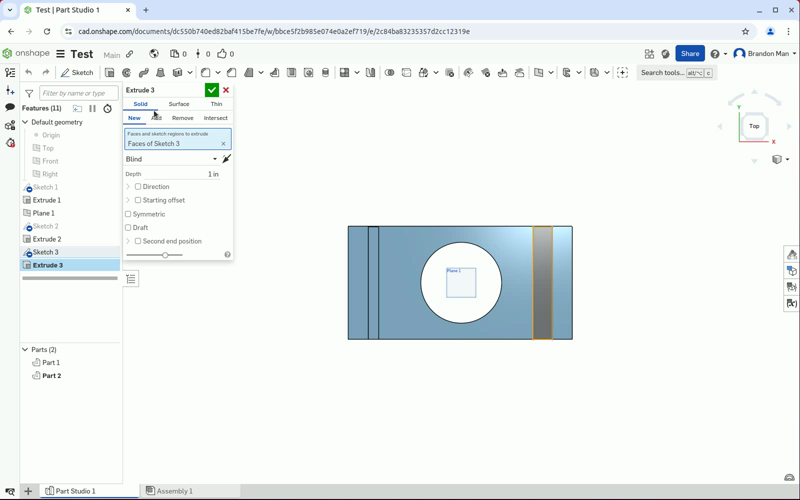
mouse_move(186, 120)
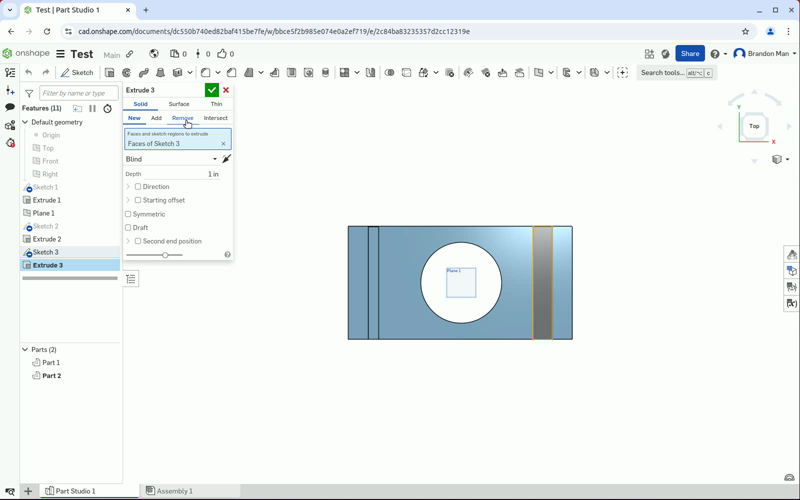
click(186, 120)
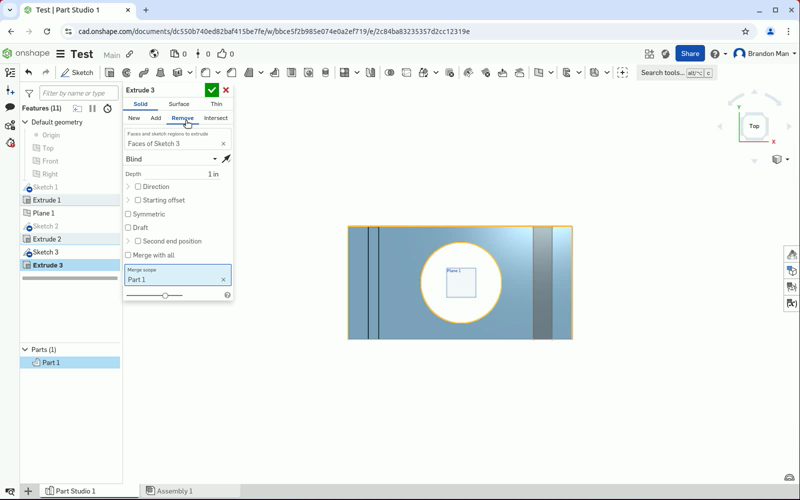
key(tab, 4)
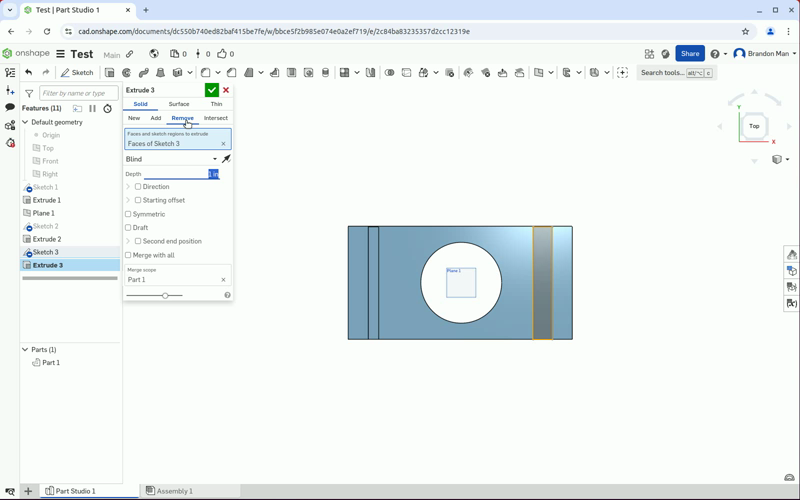
text(2.407)
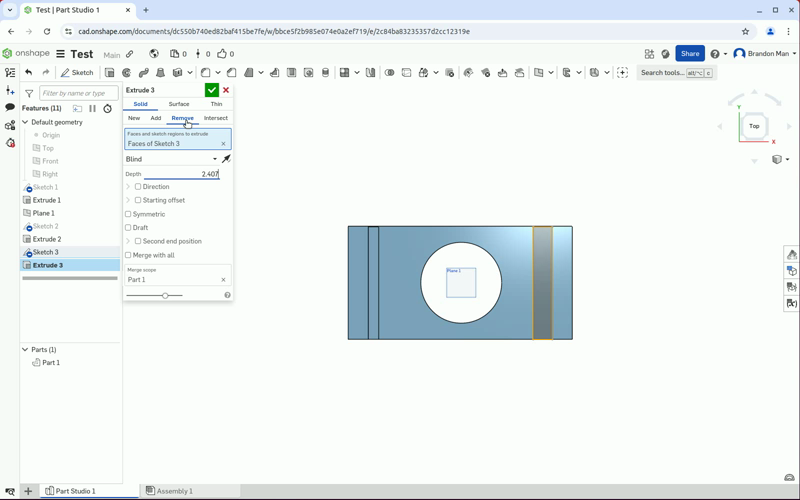
key(tab, 6)
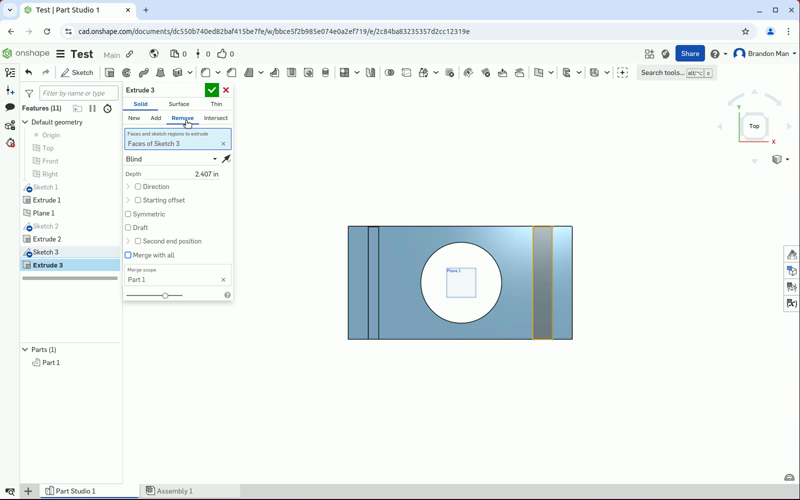
key(space)
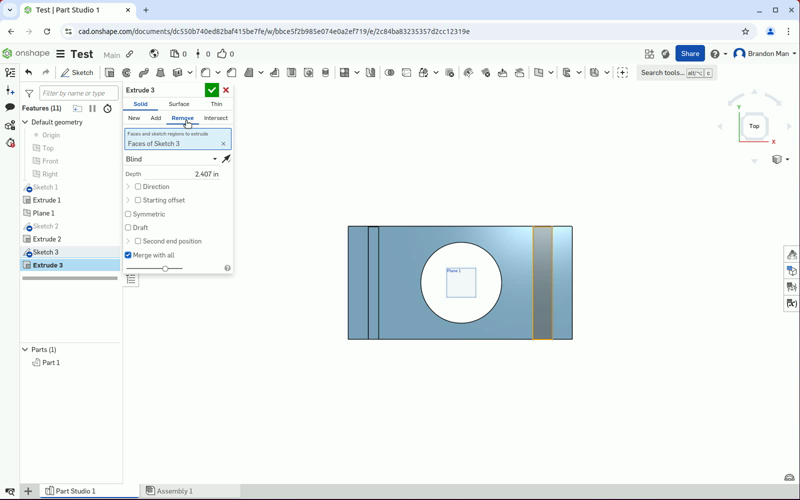
key(enter)
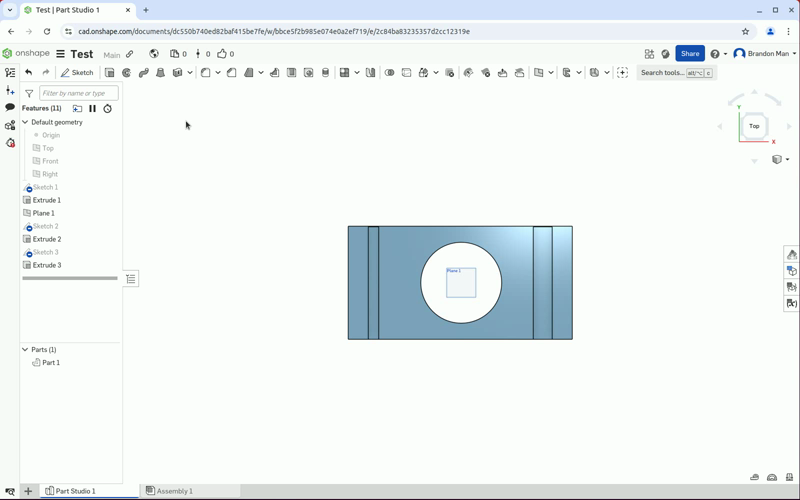
key(shift+h)
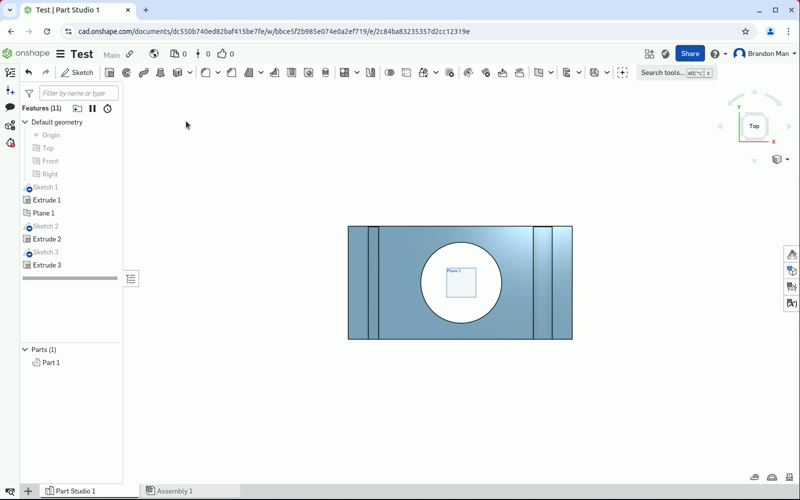
key(shift+h)
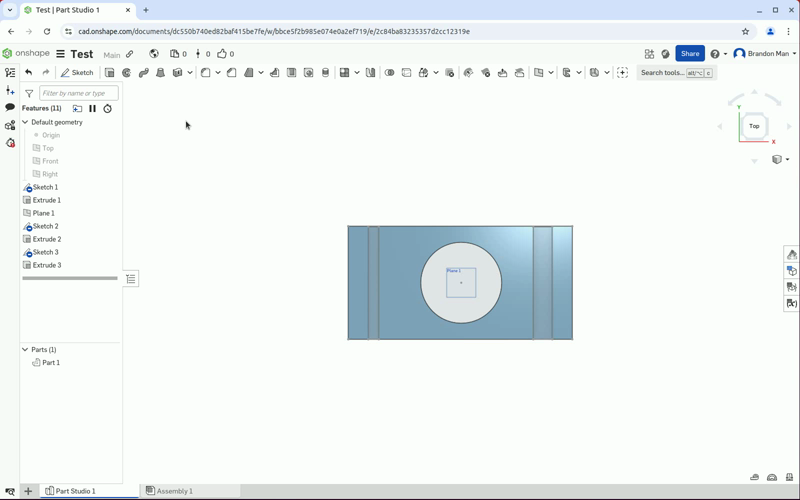
key(shift+7)
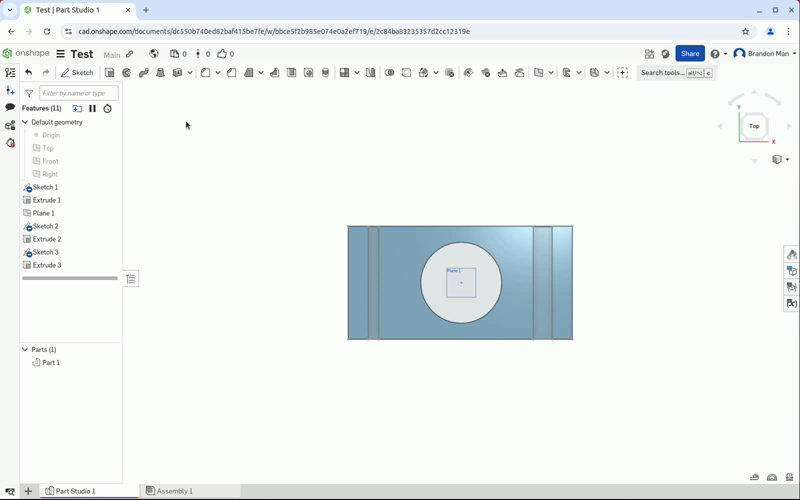
key(up, 3)
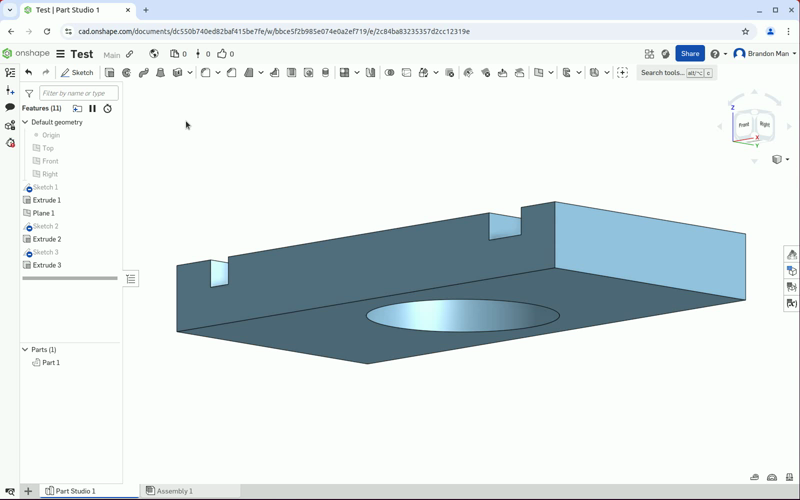
key(left, 3)
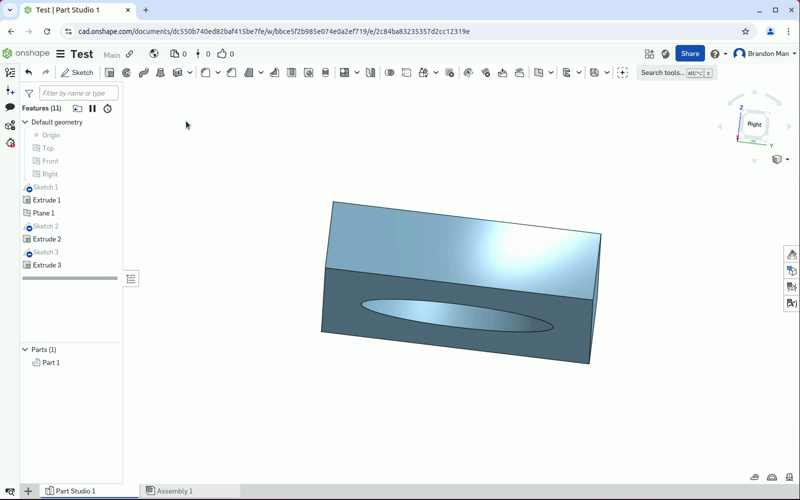
key(right, 3)
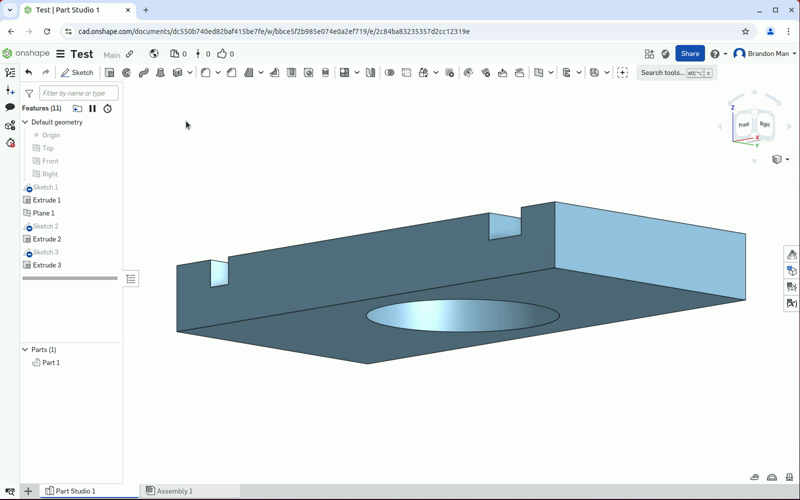
key(down, 3)
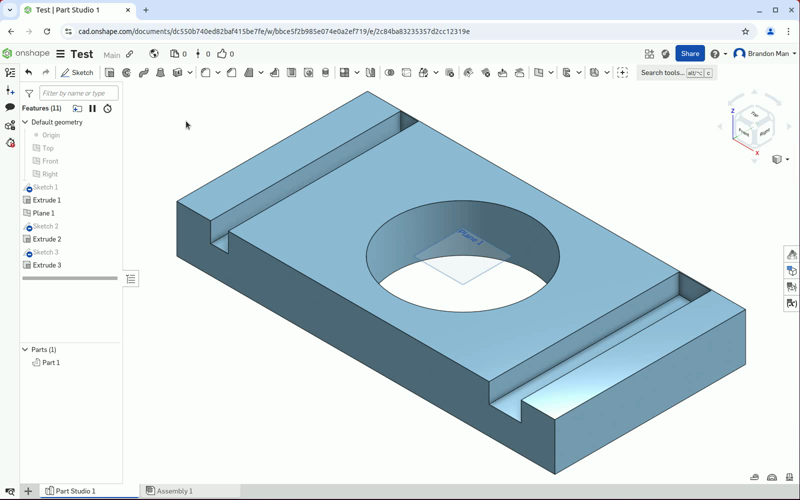
mouse_move(73, 189)
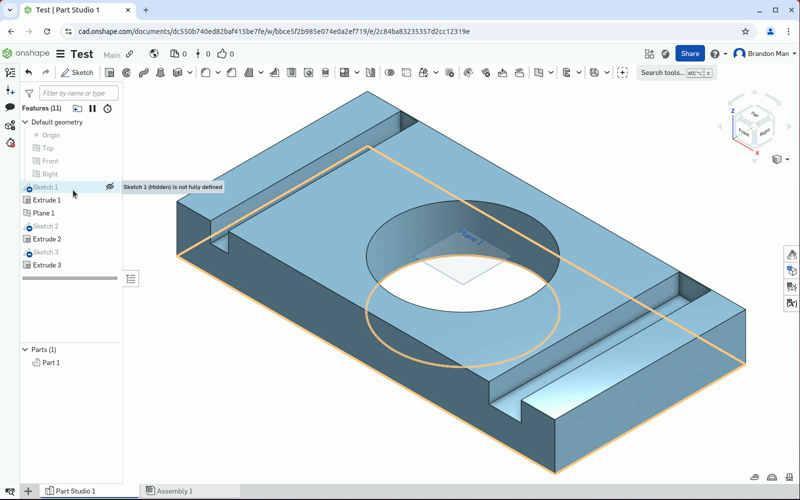
click(73, 189)